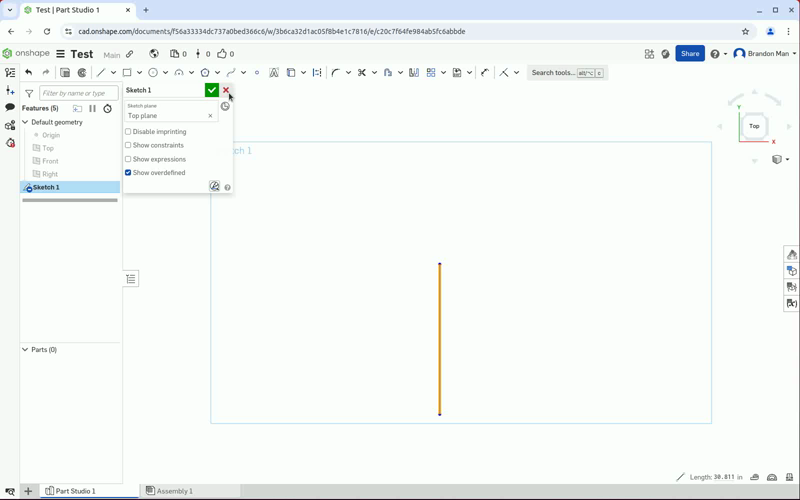
key(shift+h)
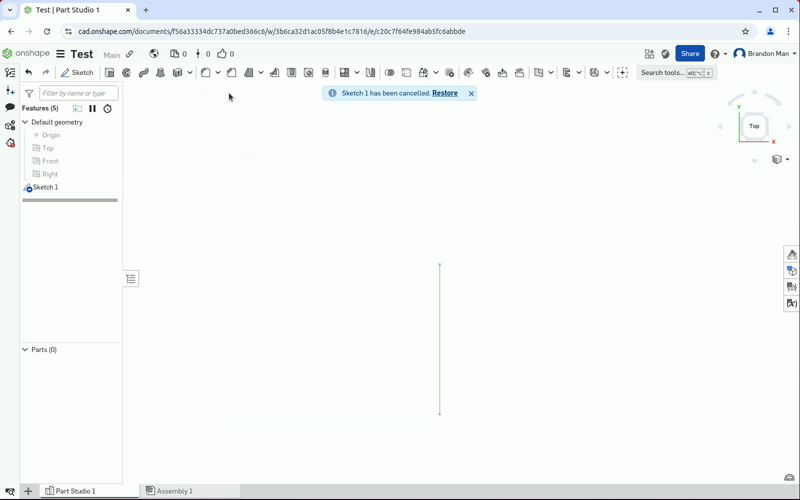
key(shift+s)
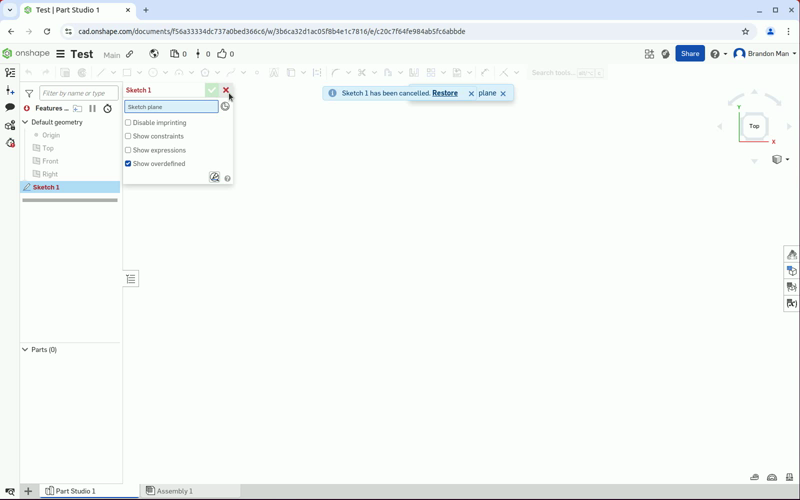
mouse_move(73, 150)
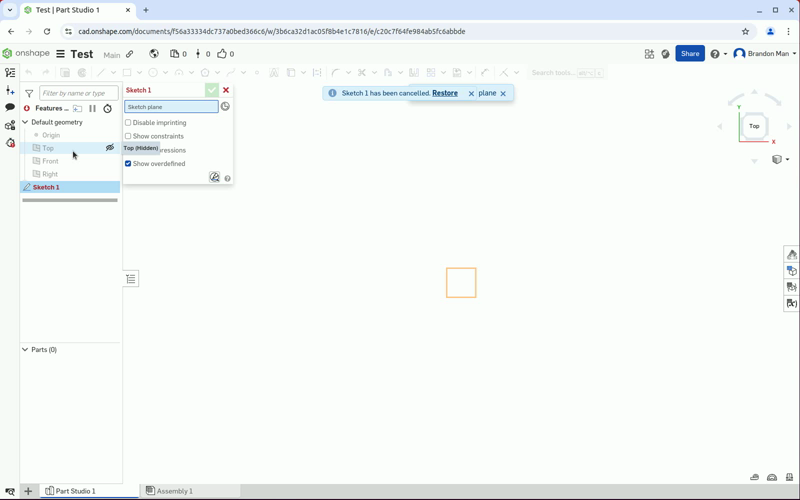
click(73, 150)
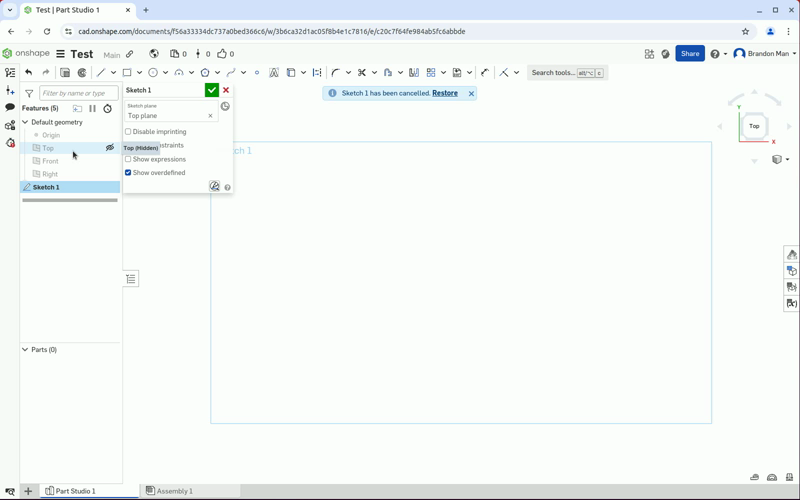
mouse_move(73, 352)
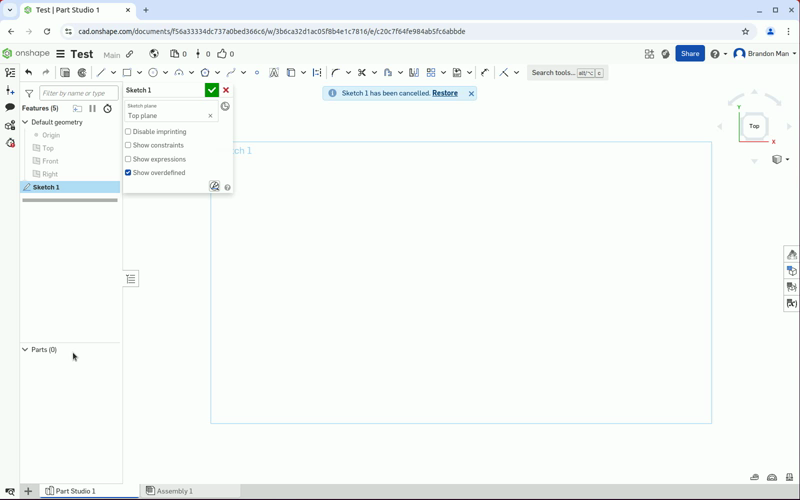
key(y)
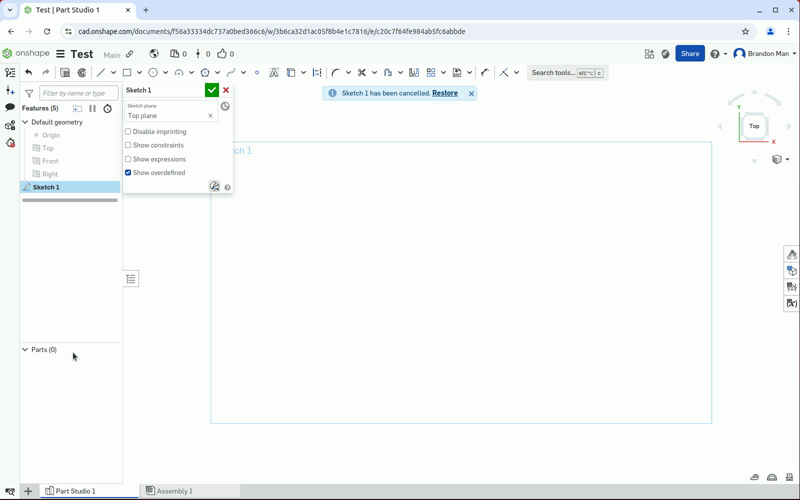
key(l)
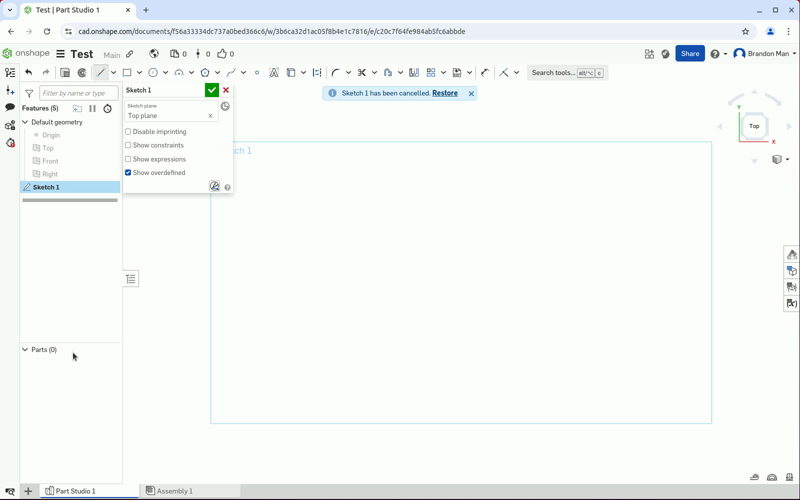
key_down(shift)
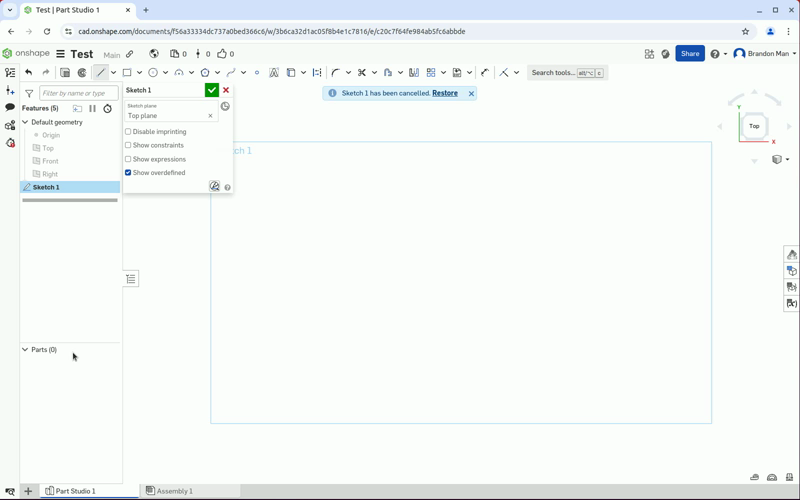
mouse_move(429, 298)
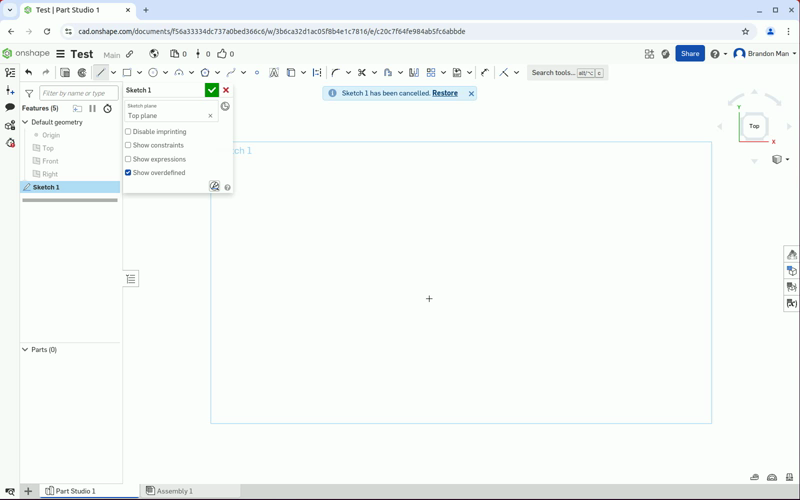
click(429, 298)
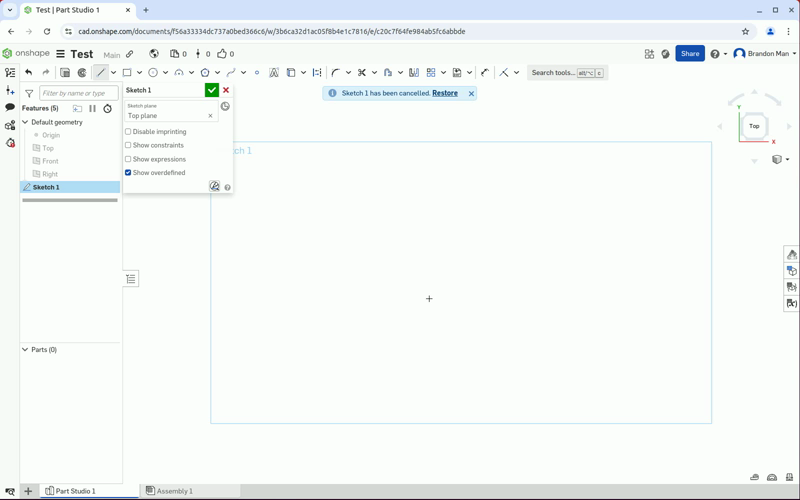
key_up(shift)
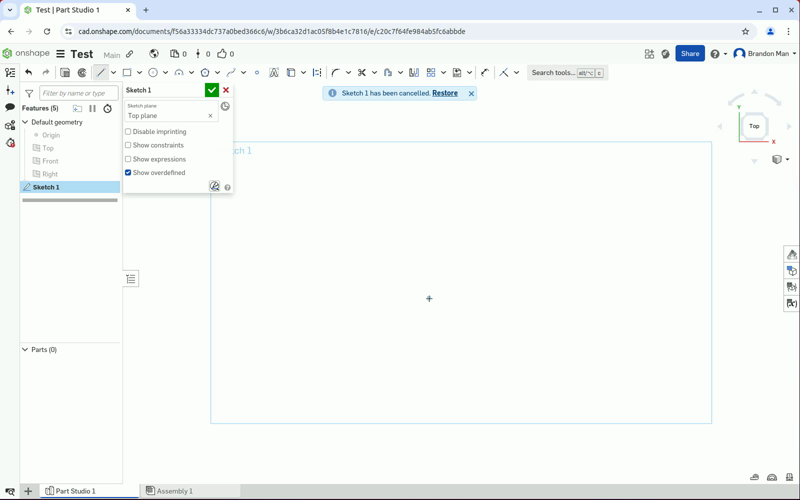
key_down(shift)
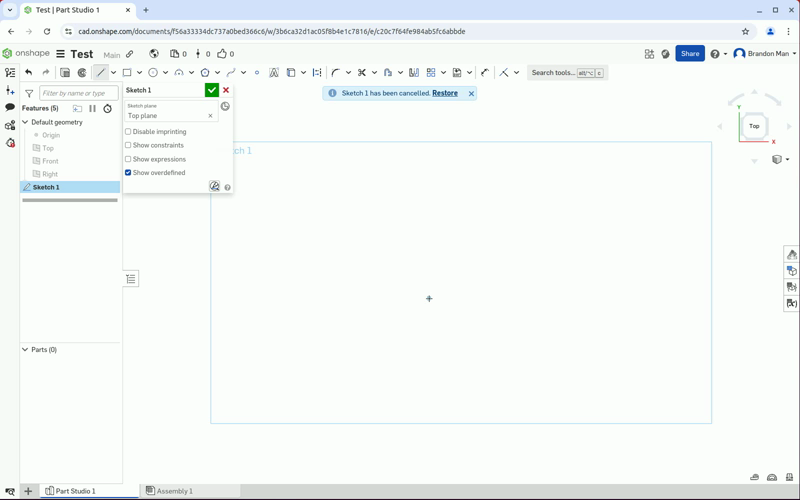
mouse_move(459, 298)
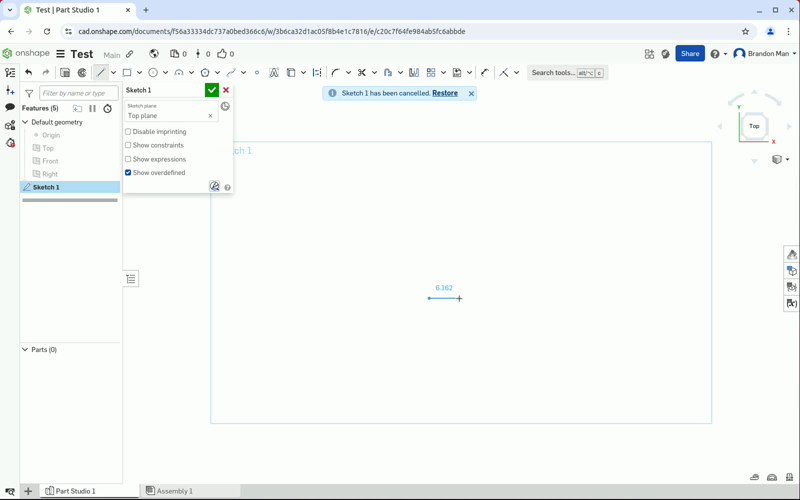
mouse_move(440, 298)
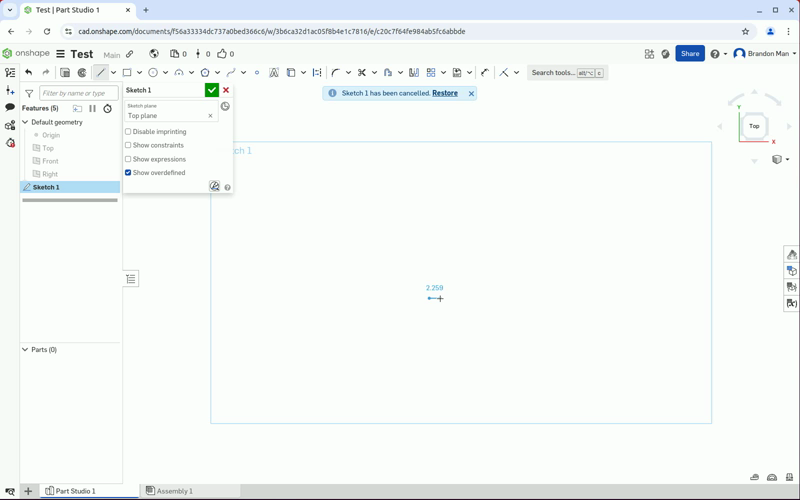
click(440, 298)
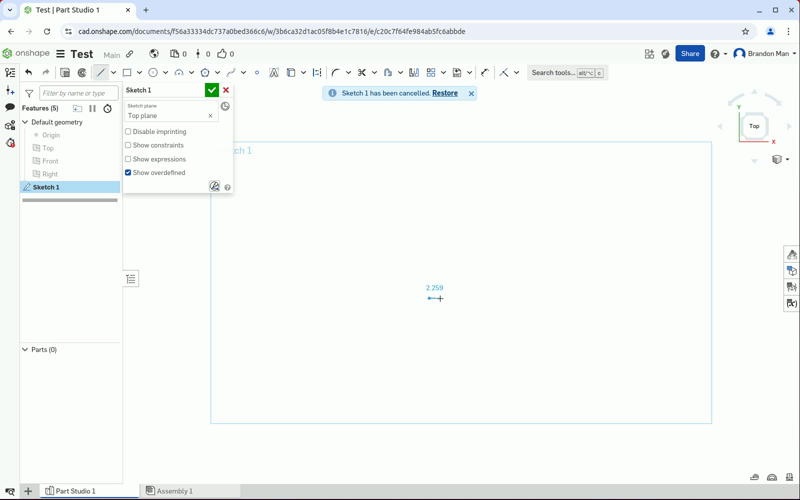
key_up(shift)
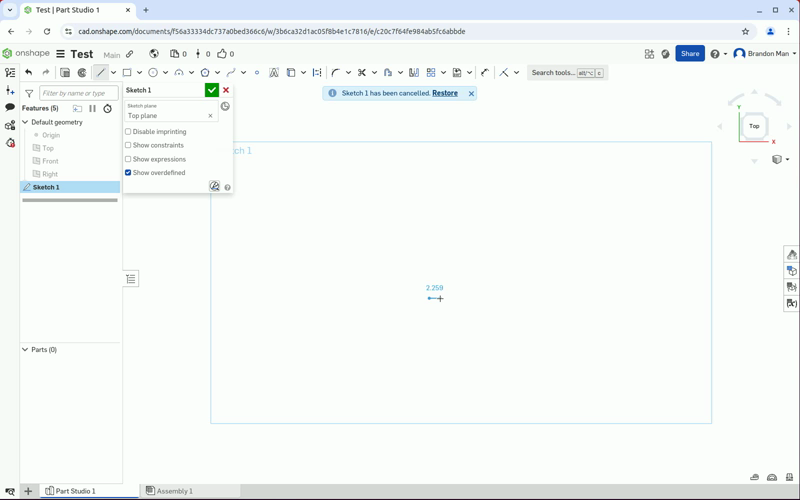
key_down(shift)
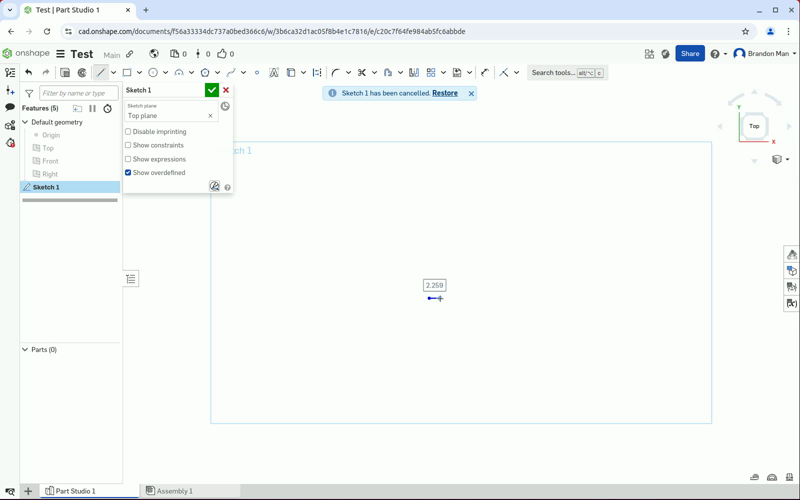
mouse_move(470, 298)
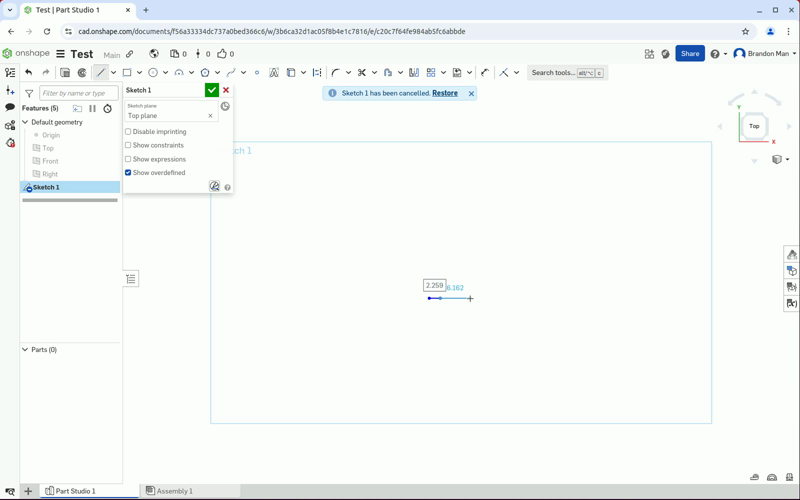
mouse_move(440, 276)
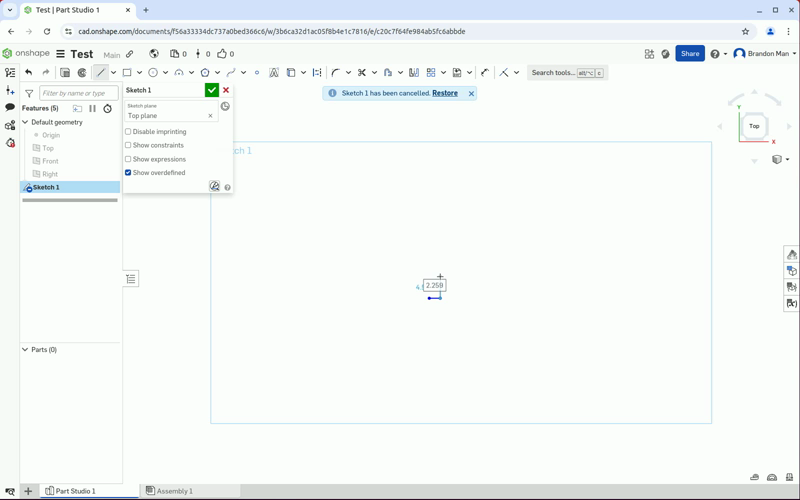
click(440, 276)
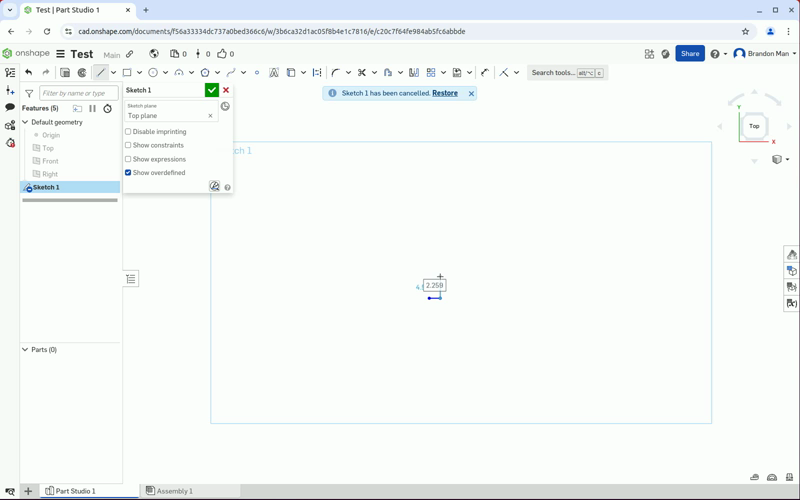
key_up(shift)
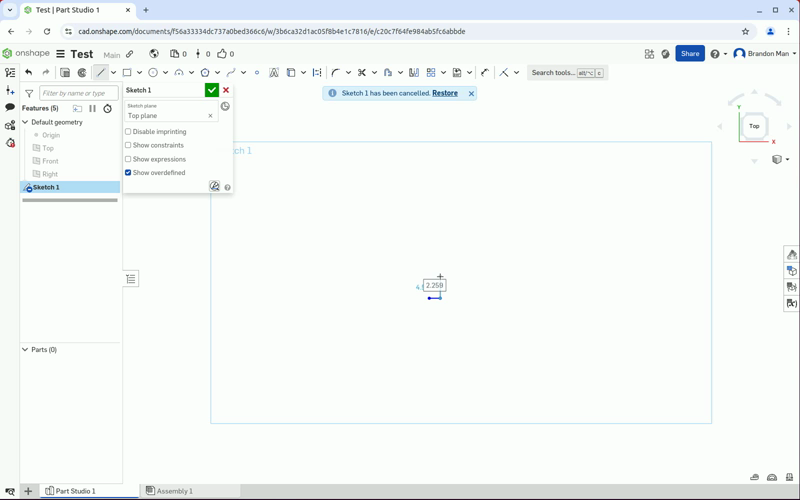
key_down(shift)
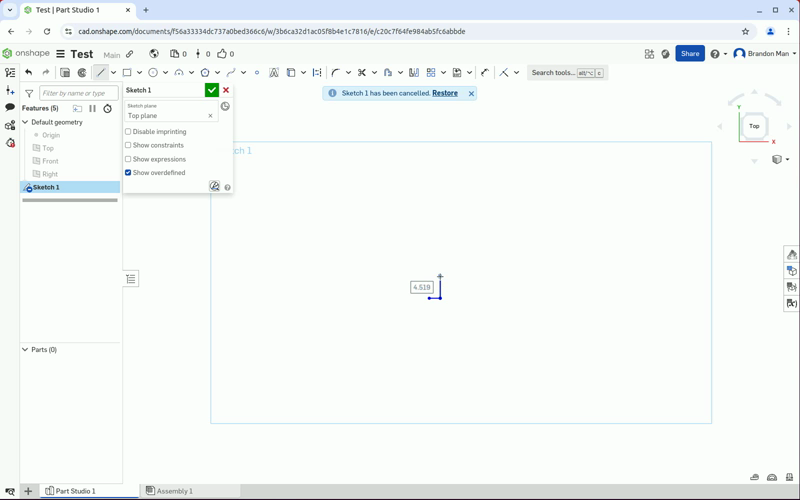
mouse_move(470, 276)
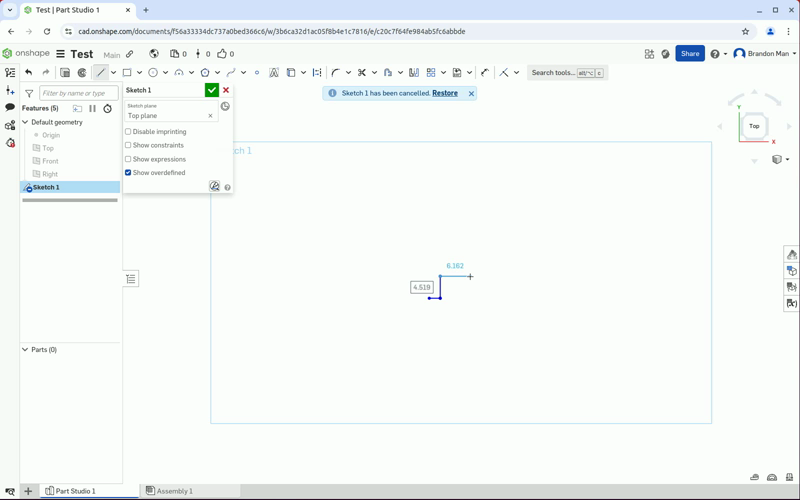
mouse_move(440, 264)
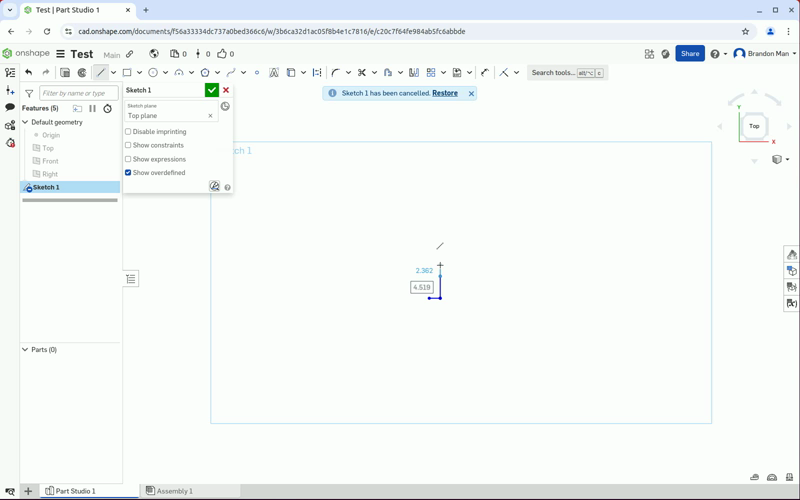
click(440, 264)
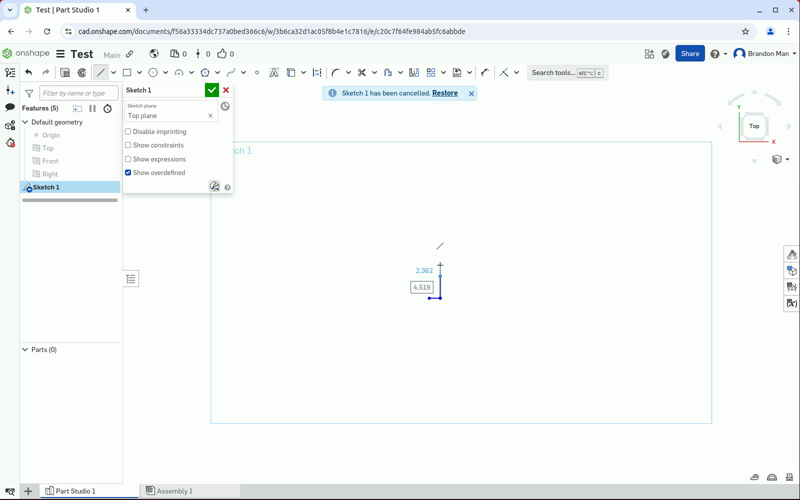
key_up(shift)
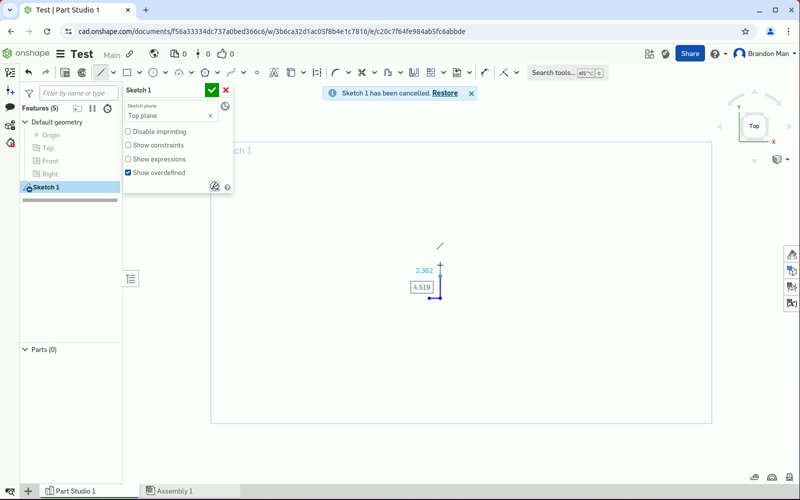
key_down(shift)
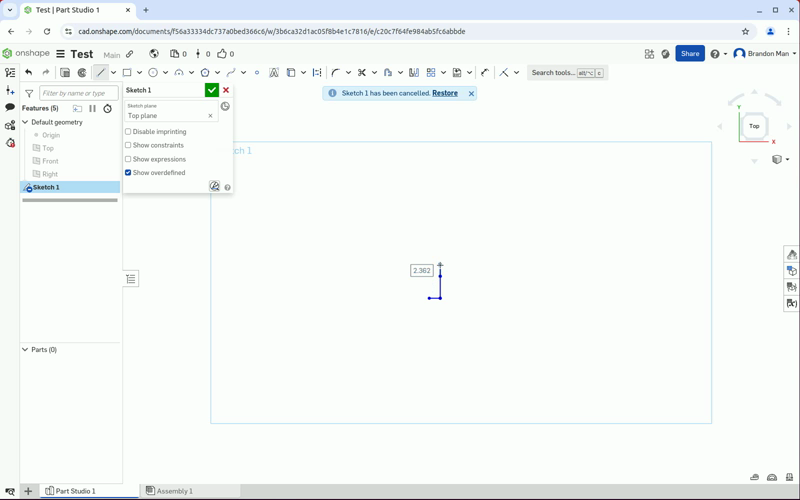
mouse_move(470, 264)
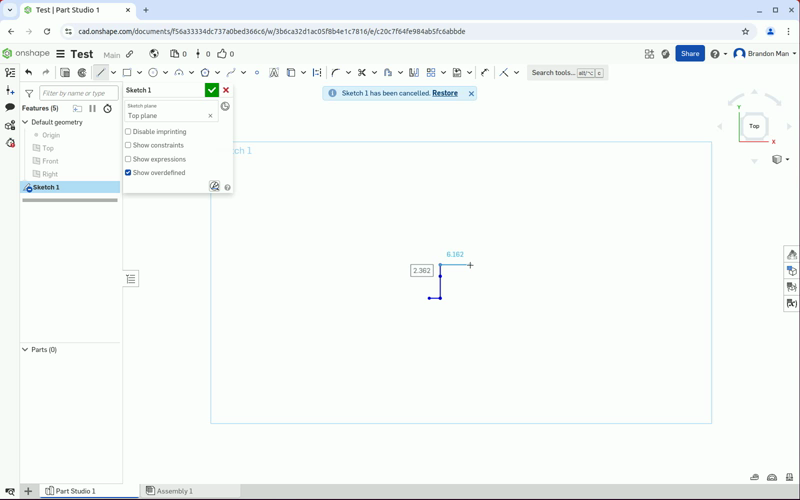
mouse_move(440, 242)
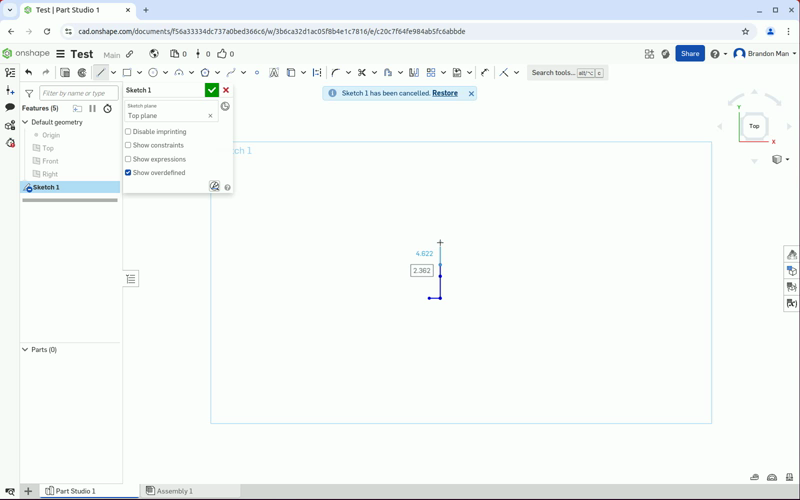
click(440, 242)
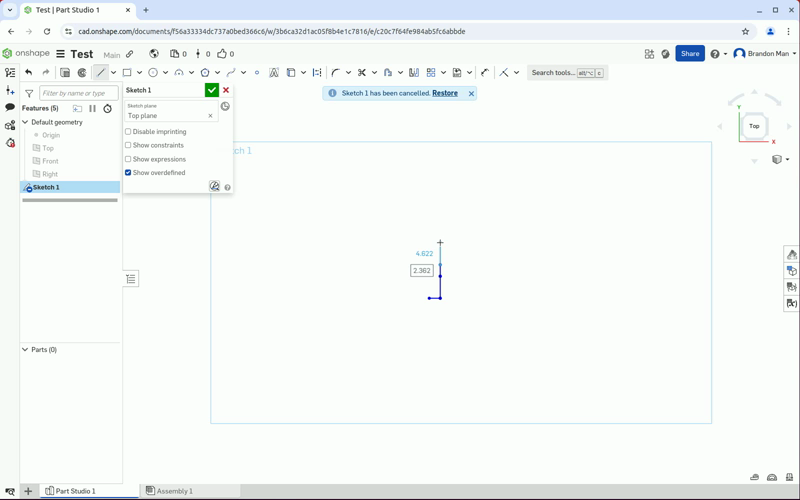
key_up(shift)
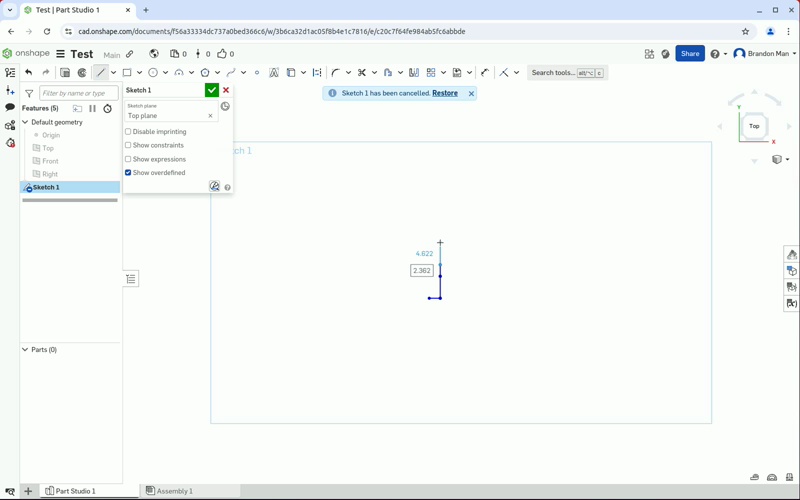
key_down(shift)
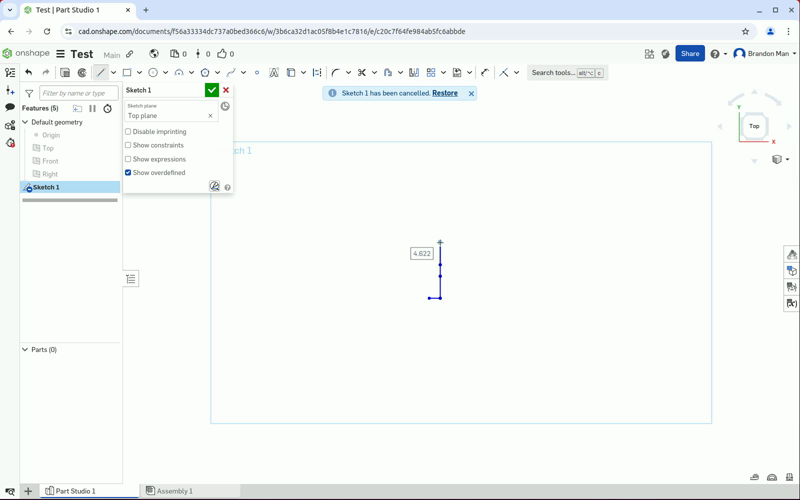
mouse_move(470, 242)
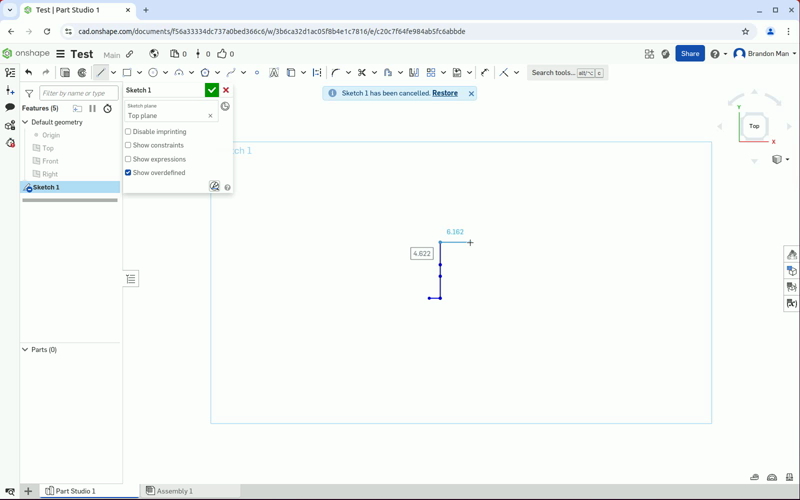
mouse_move(429, 242)
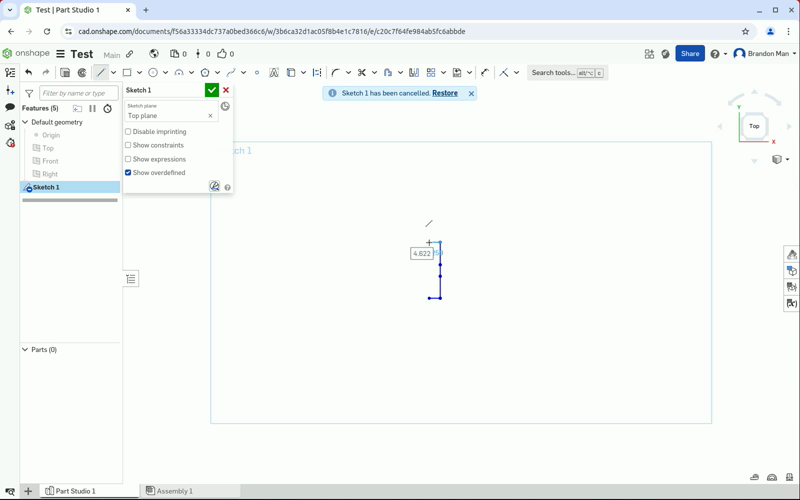
click(429, 242)
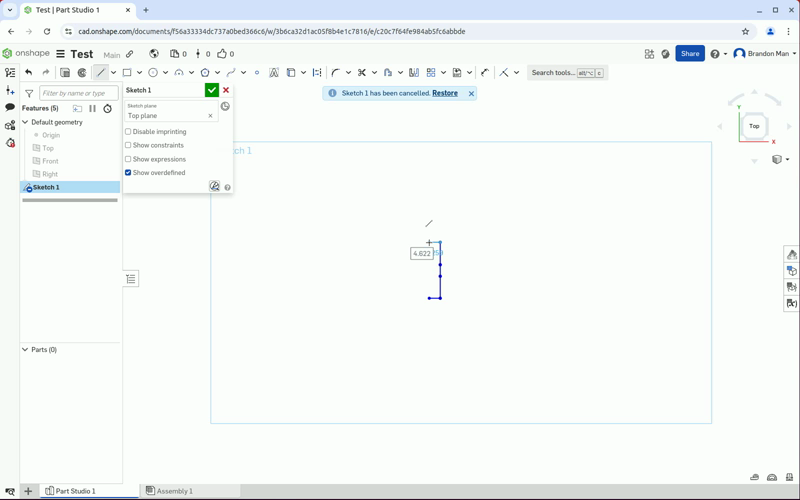
key_up(shift)
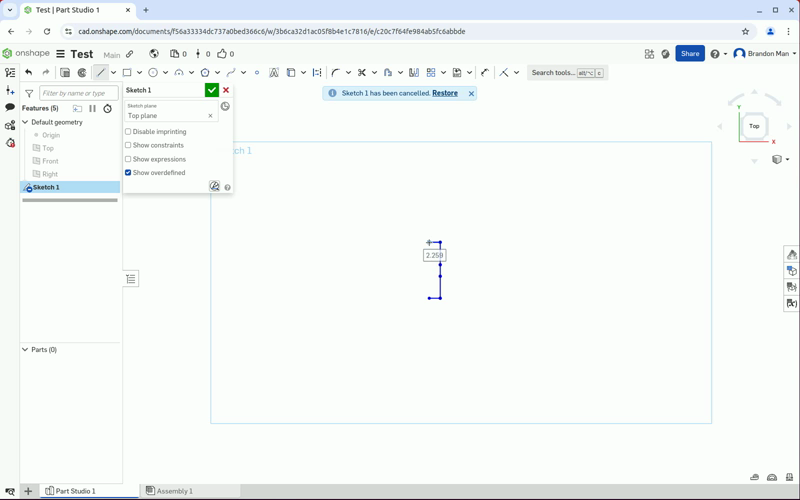
mouse_move(459, 242)
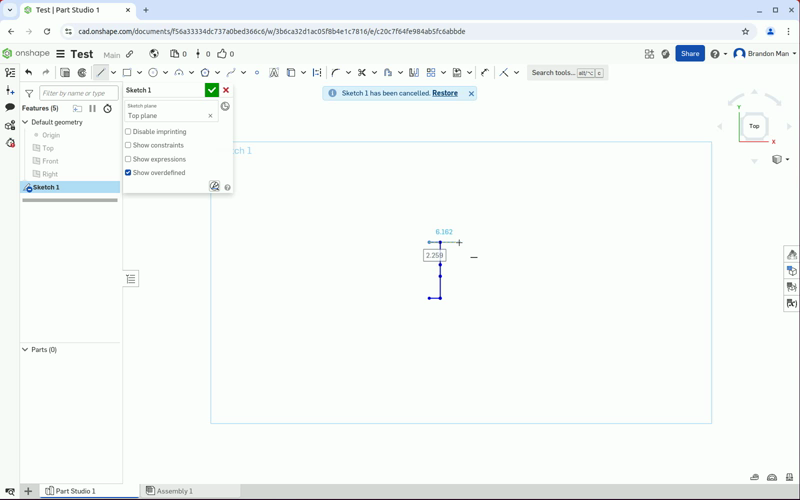
key_down(shift)
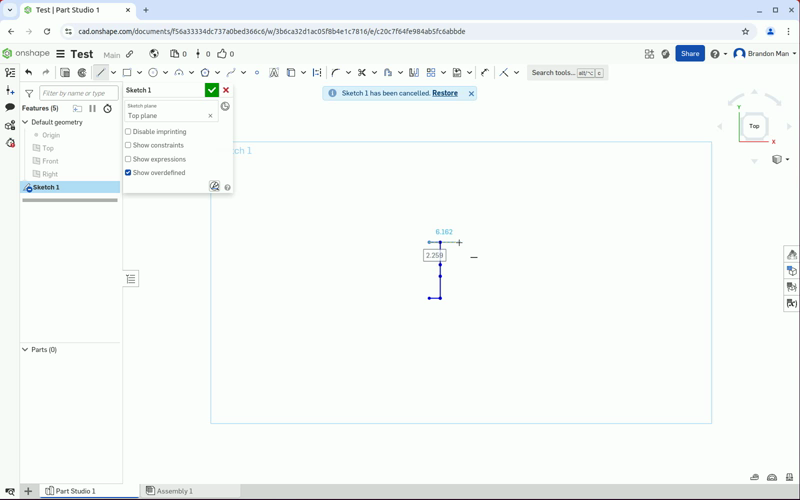
mouse_move(429, 298)
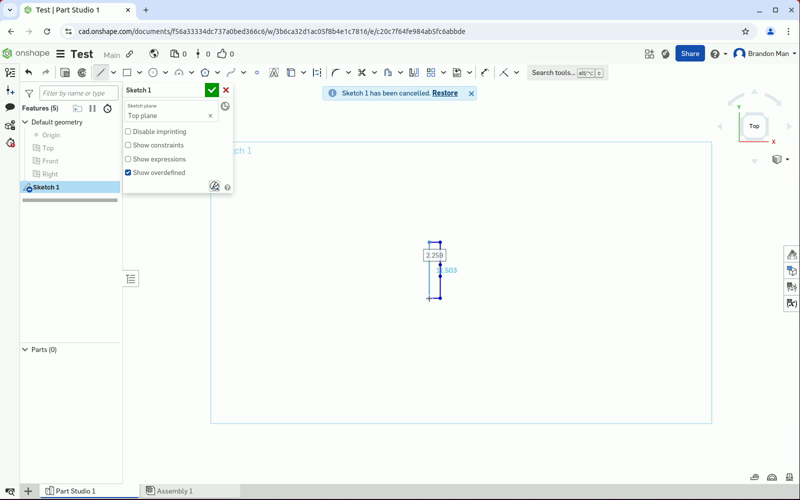
key_up(shift)
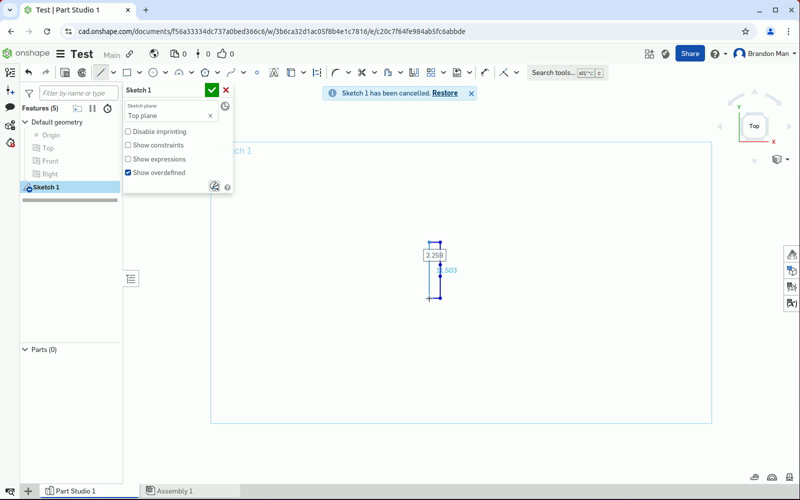
click(429, 298)
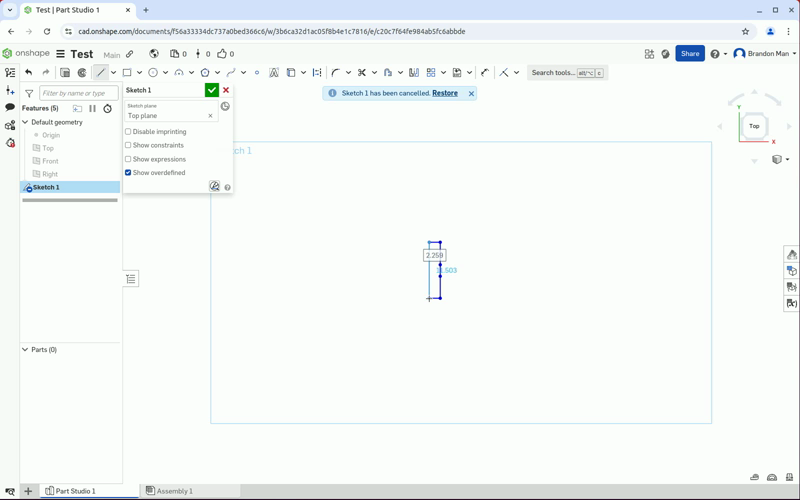
key(esc)
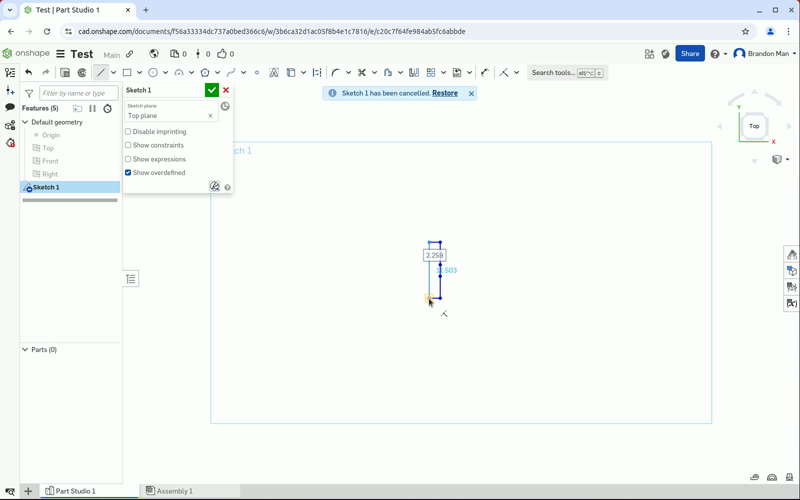
mouse_move(436, 245)
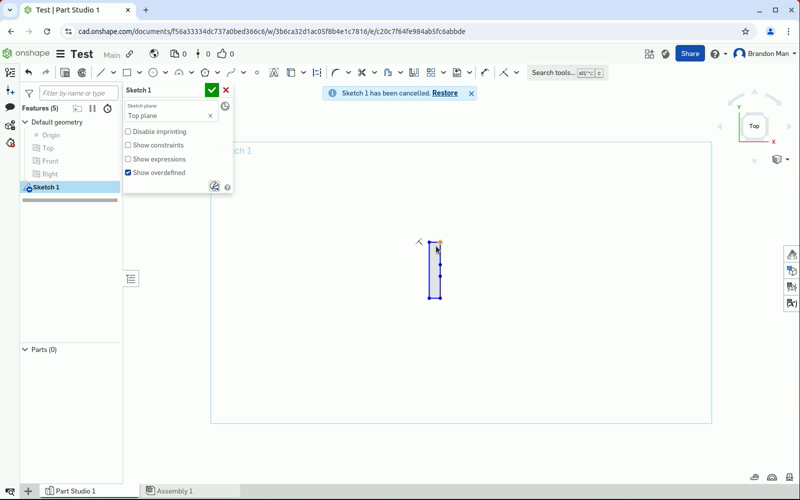
scroll(6)
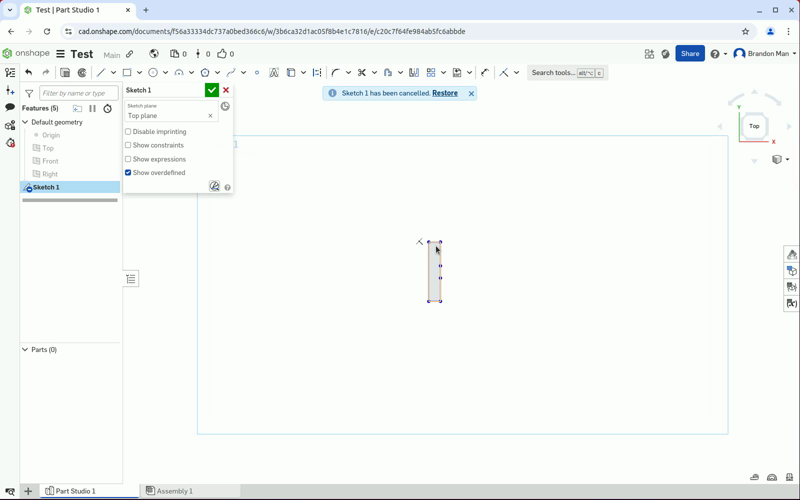
scroll(6)
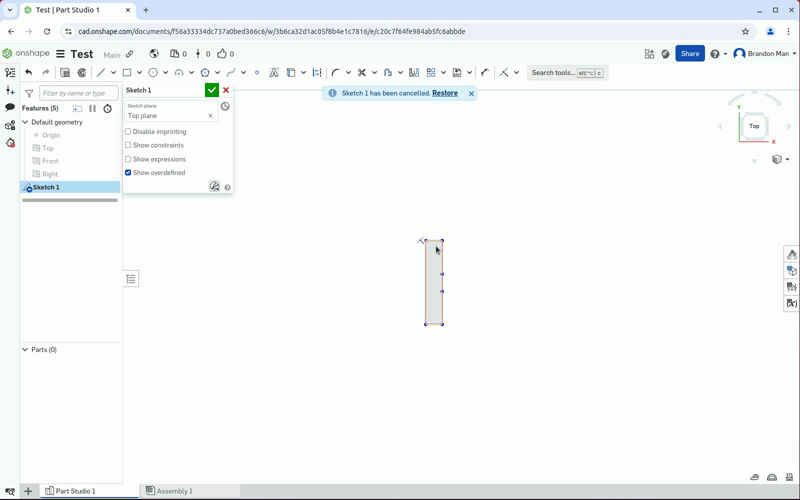
scroll(6)
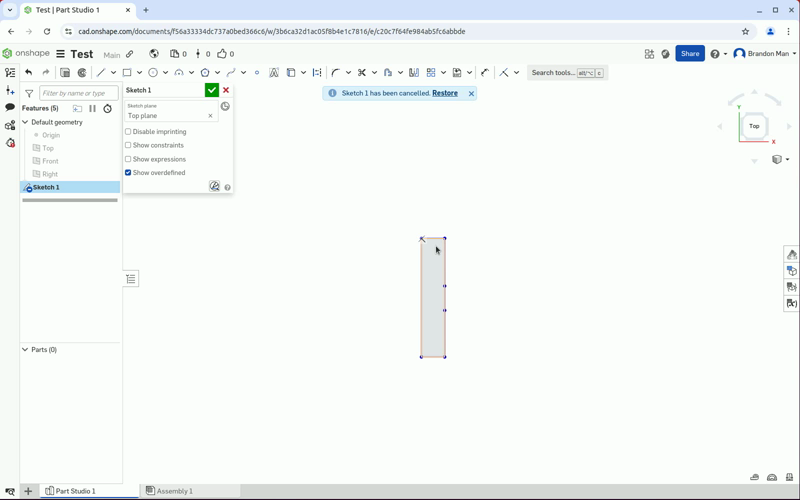
scroll(6)
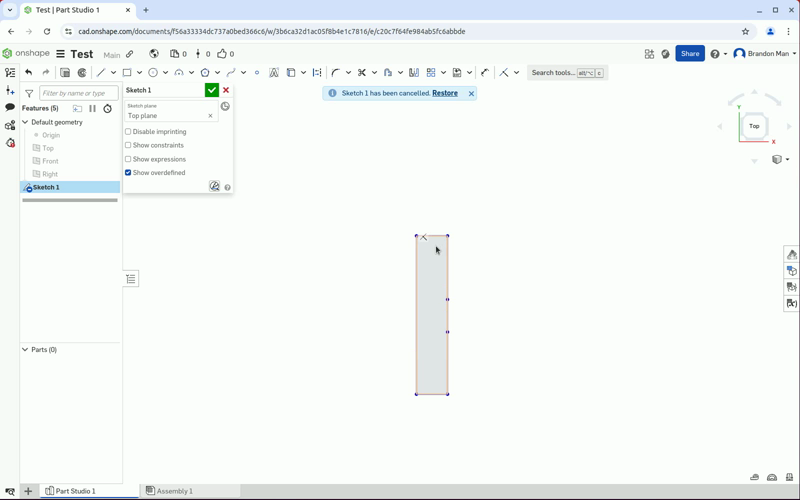
scroll(6)
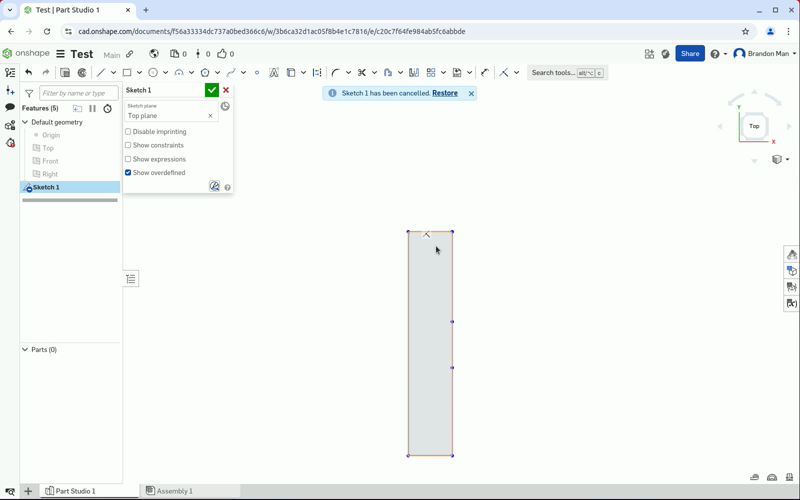
scroll(6)
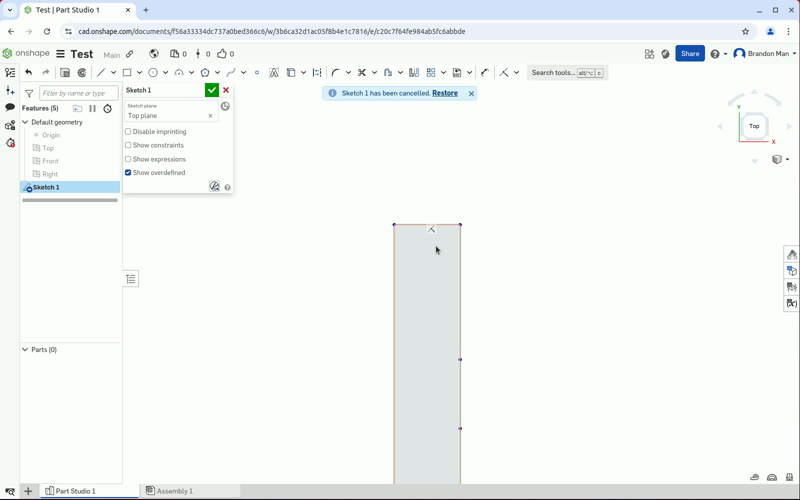
scroll(6)
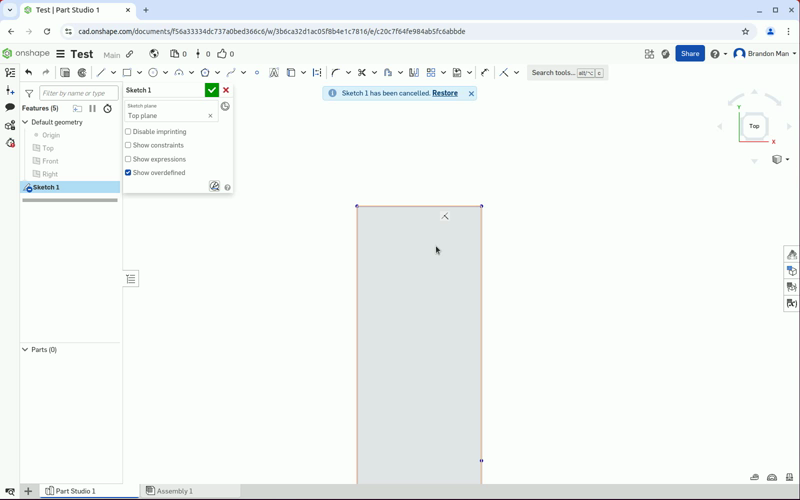
click(436, 245)
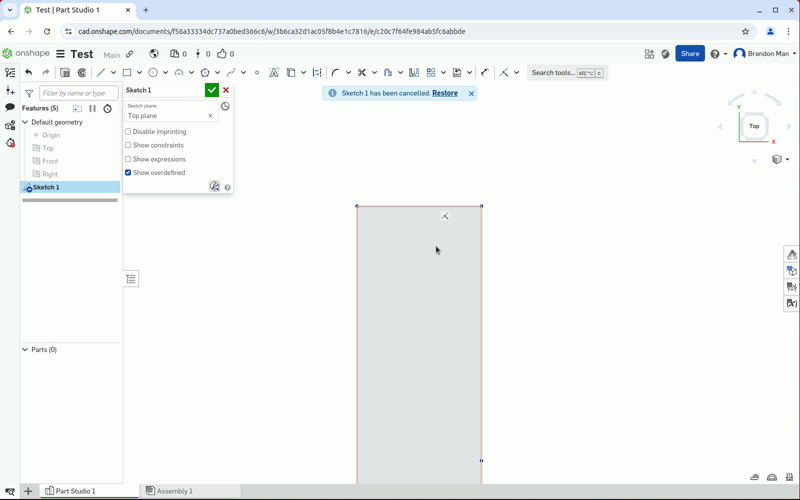
scroll(-6)
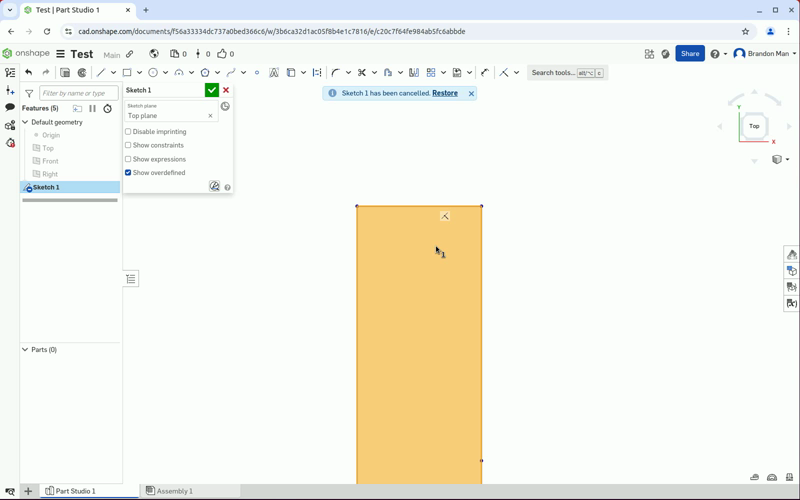
scroll(-6)
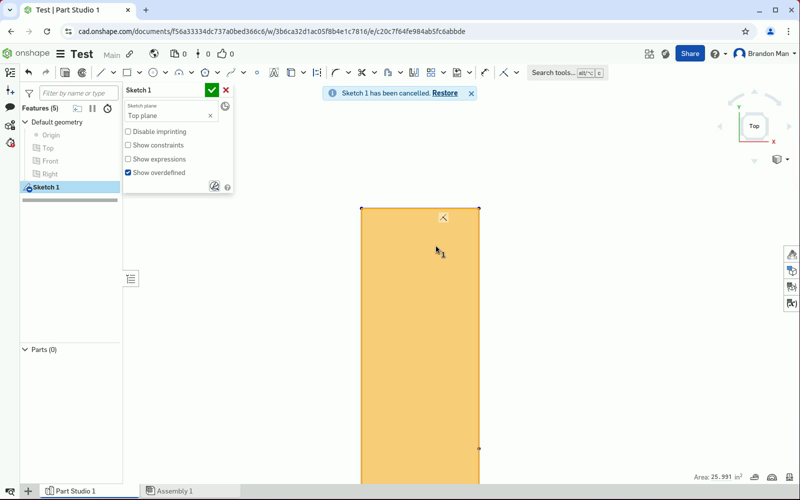
scroll(-6)
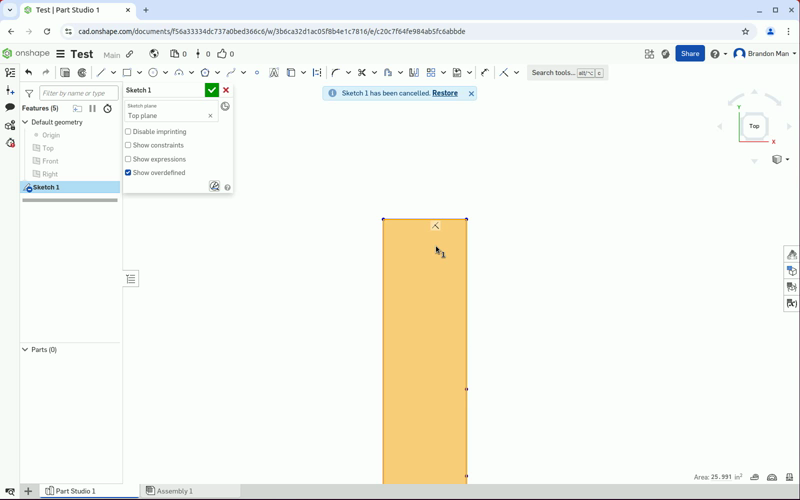
scroll(-6)
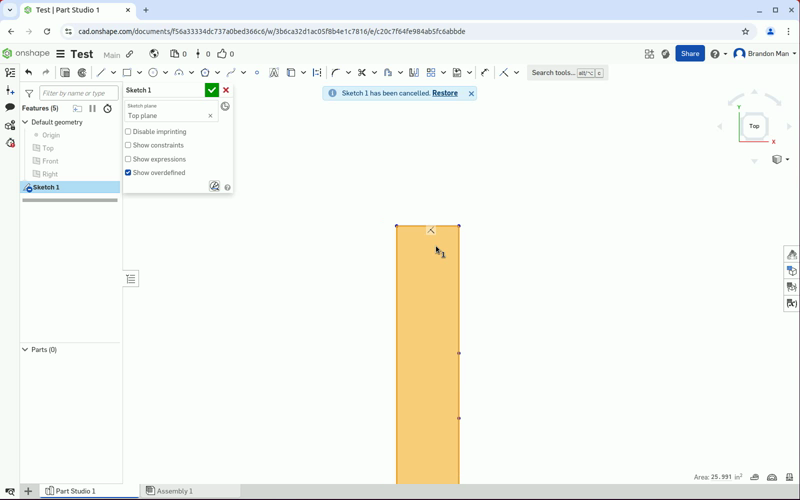
scroll(-6)
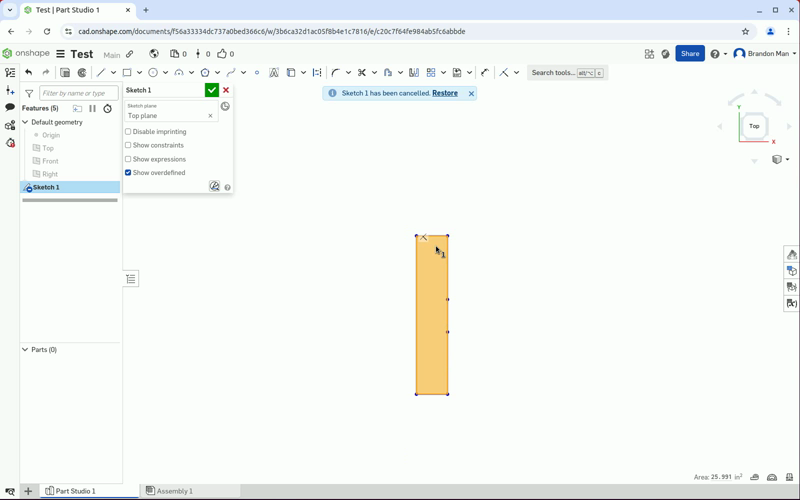
scroll(-6)
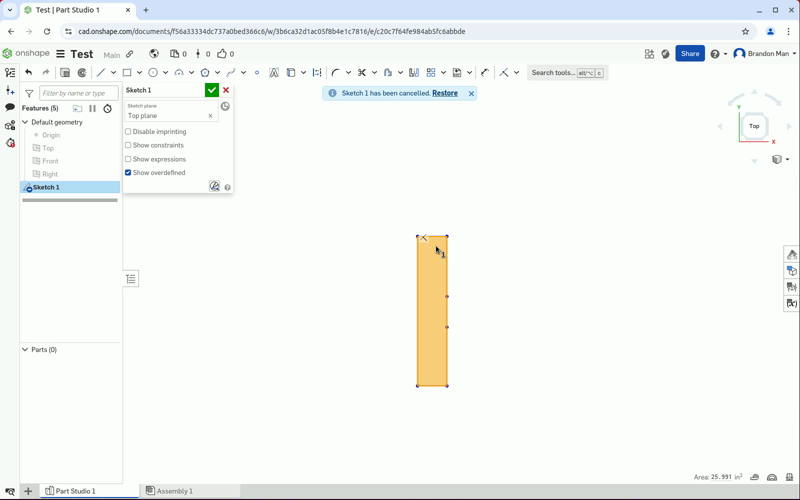
scroll(-6)
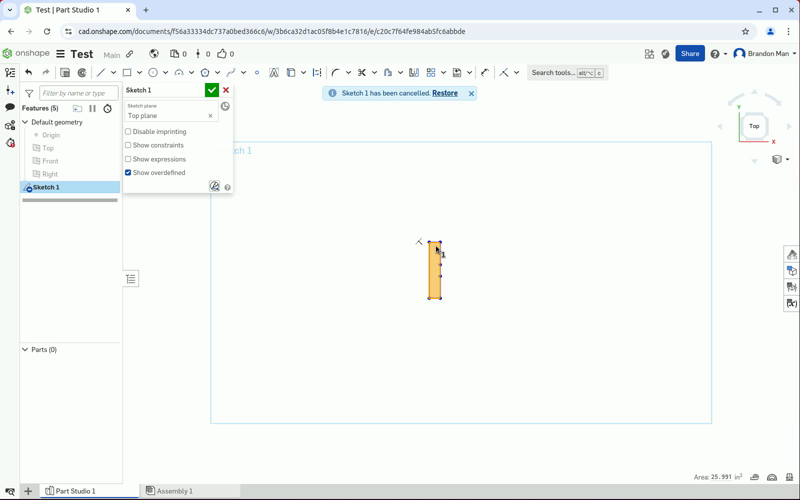
mouse_move(73, 352)
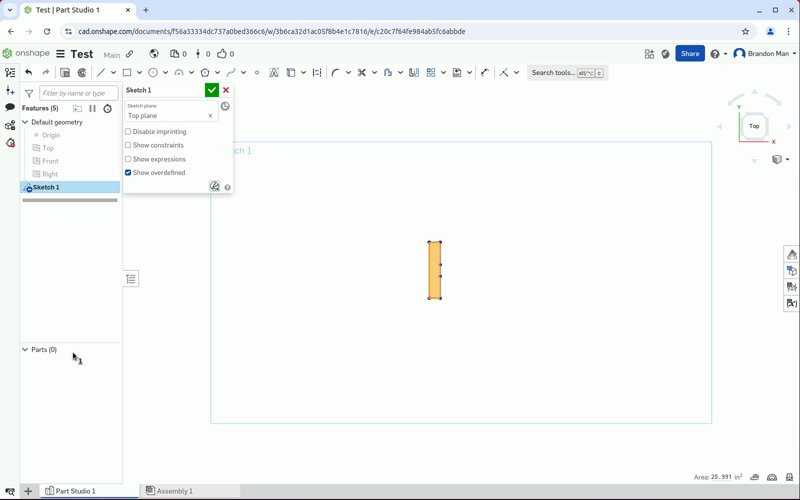
key(shift+y)
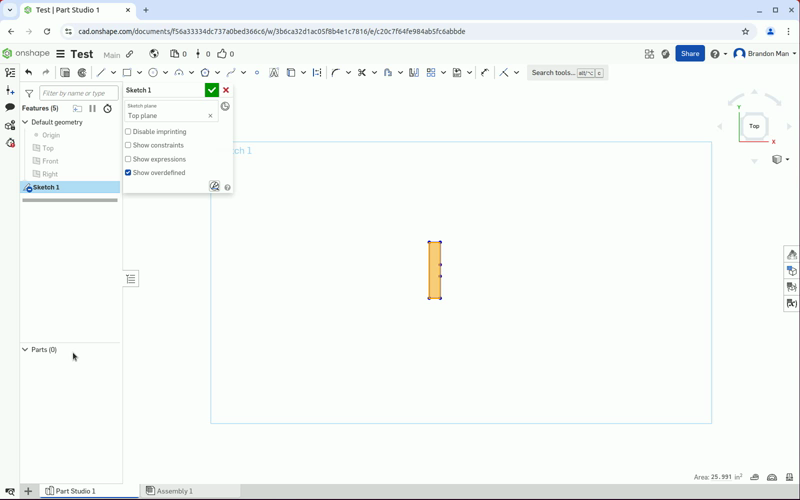
key(shift+e)
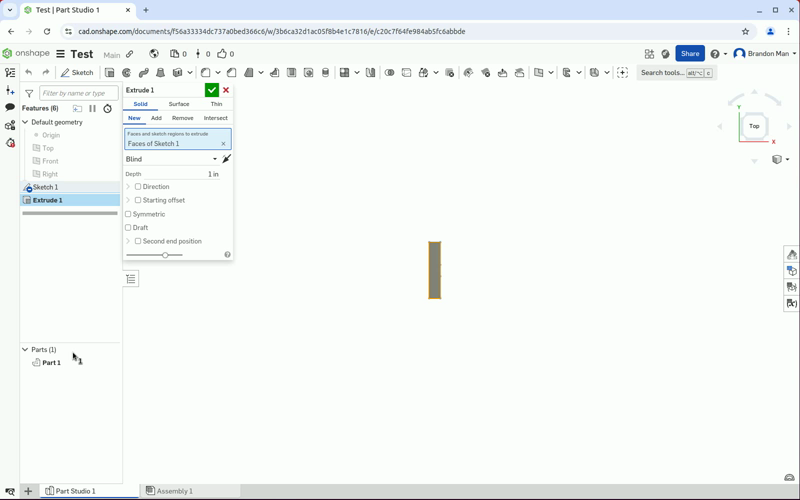
mouse_move(143, 106)
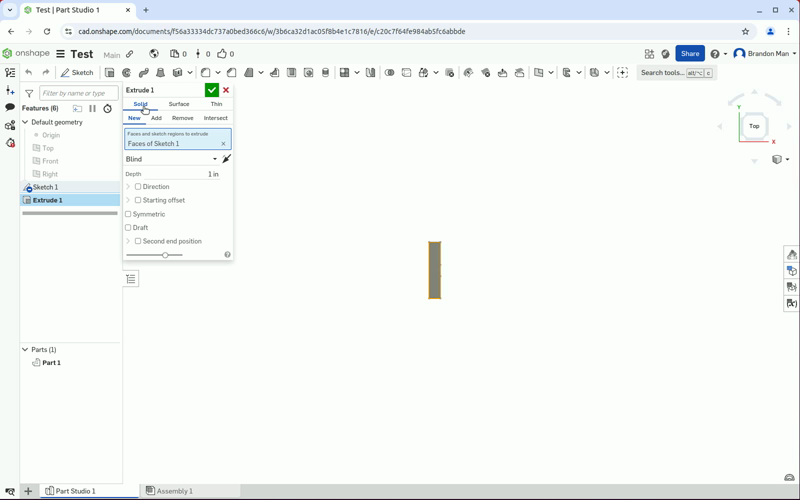
click(143, 106)
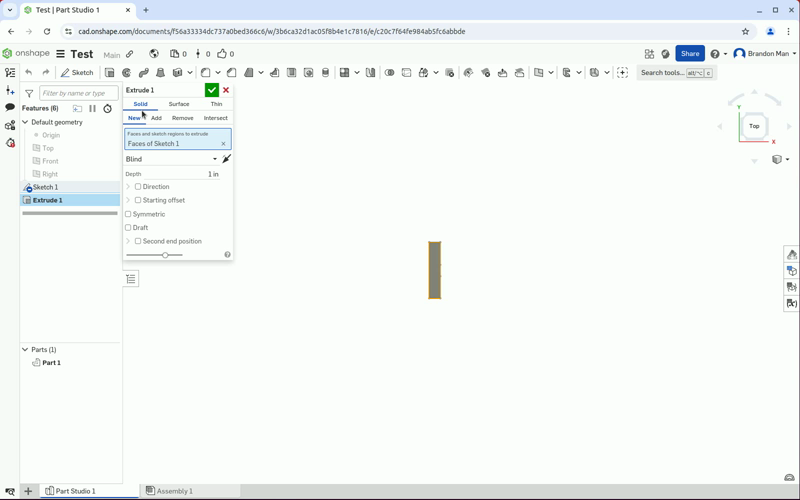
mouse_move(137, 120)
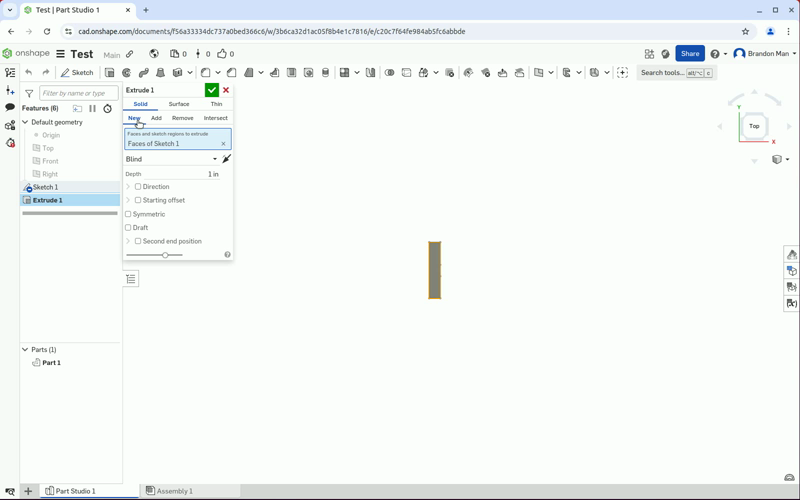
click(137, 120)
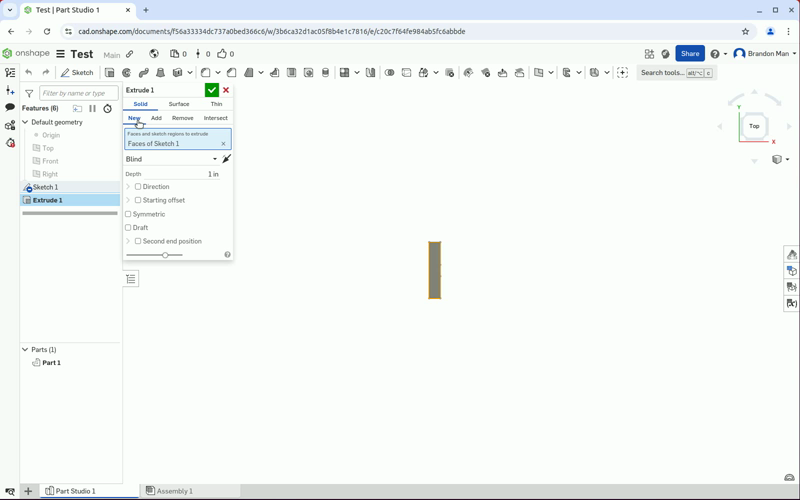
key(tab, 4)
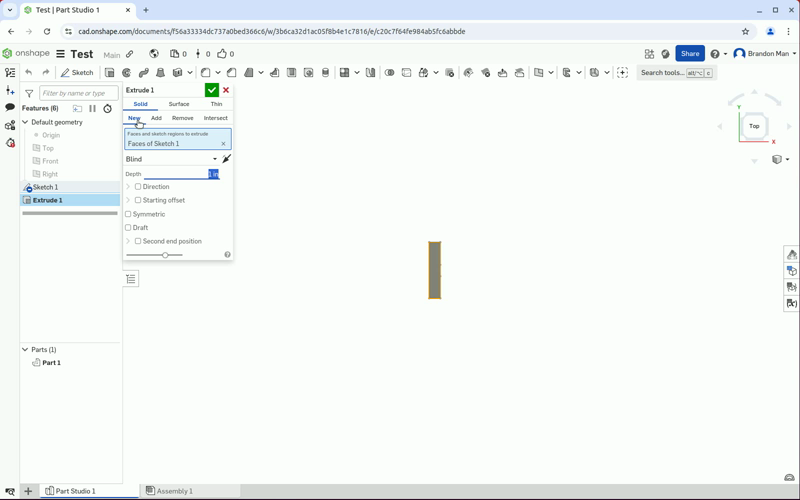
text(3.37)
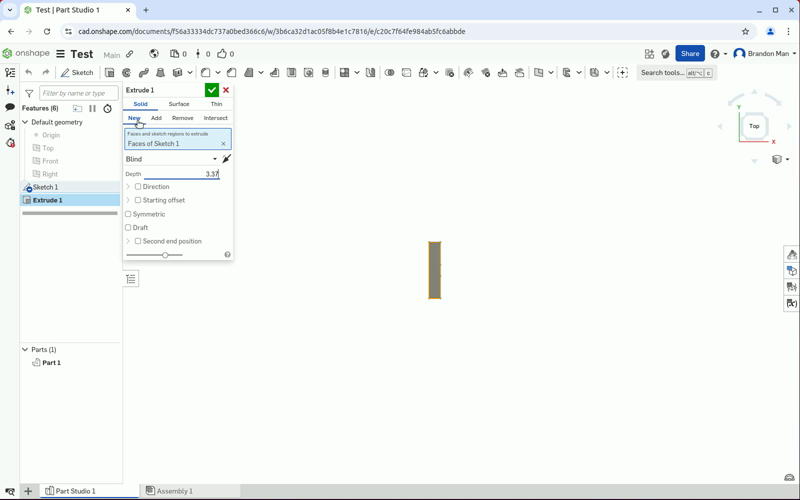
key(enter)
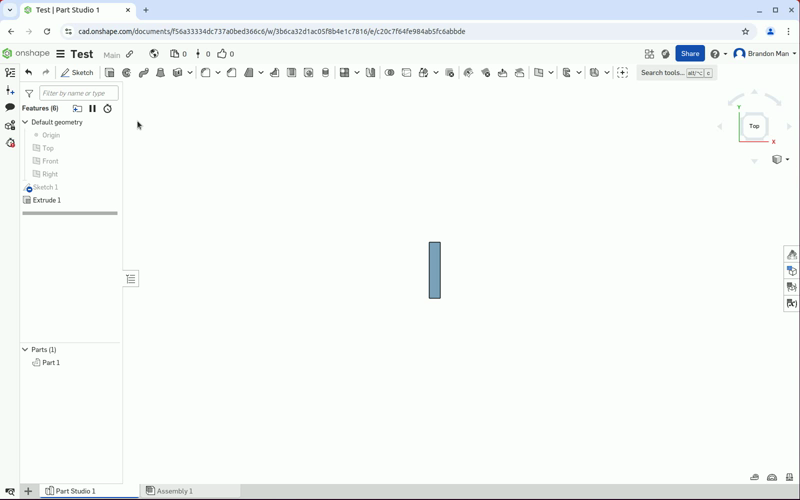
key(shift+h)
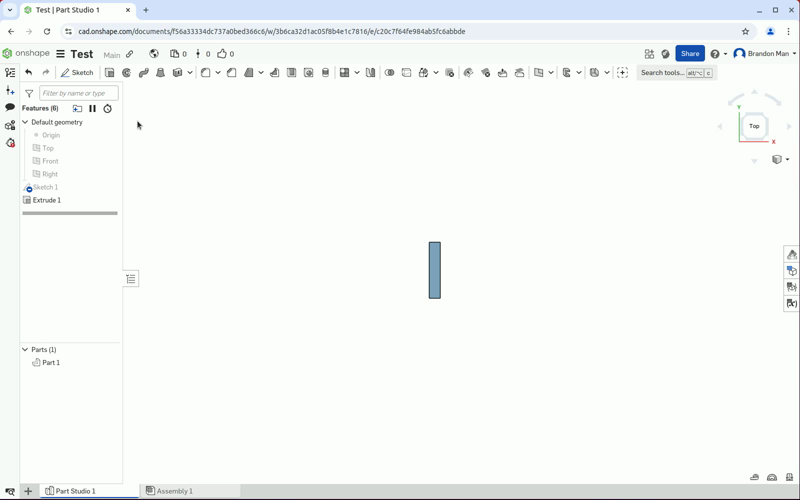
key(shift+h)
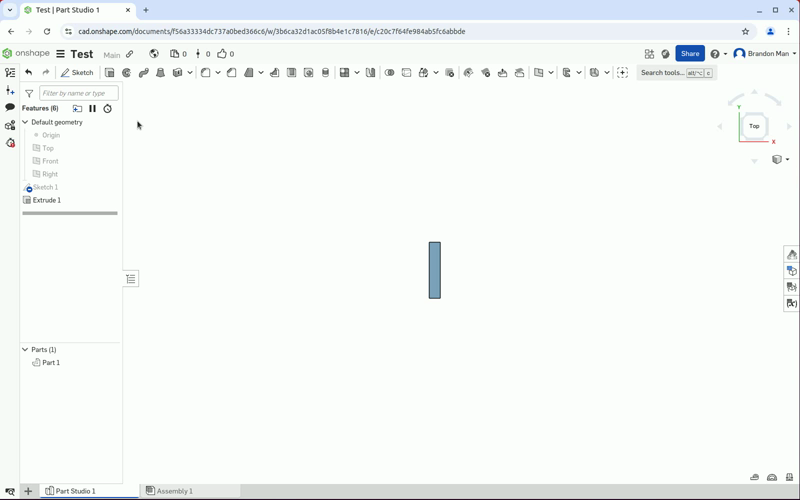
mouse_move(73, 189)
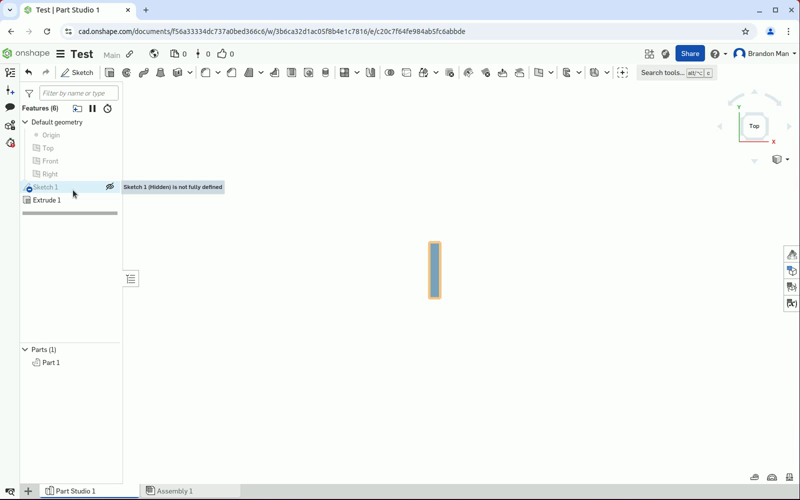
click(73, 189)
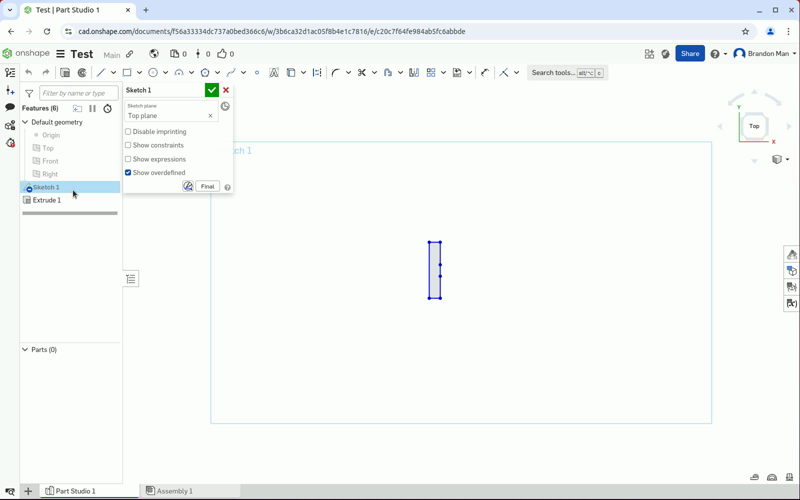
mouse_move(229, 92)
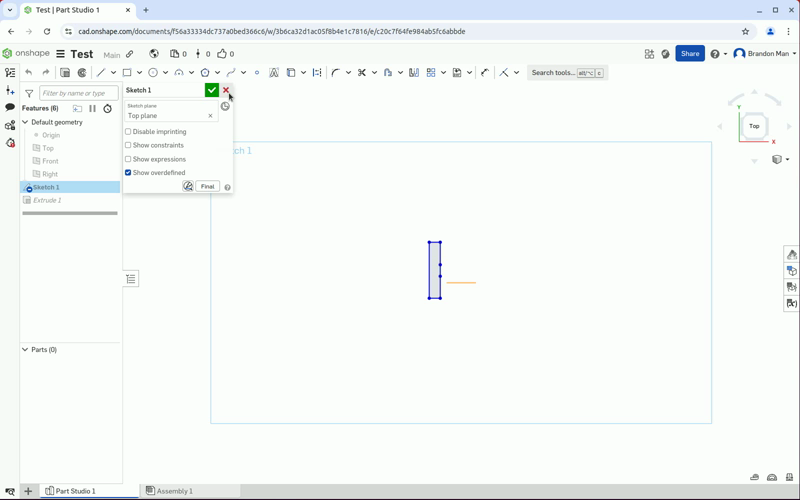
click(229, 92)
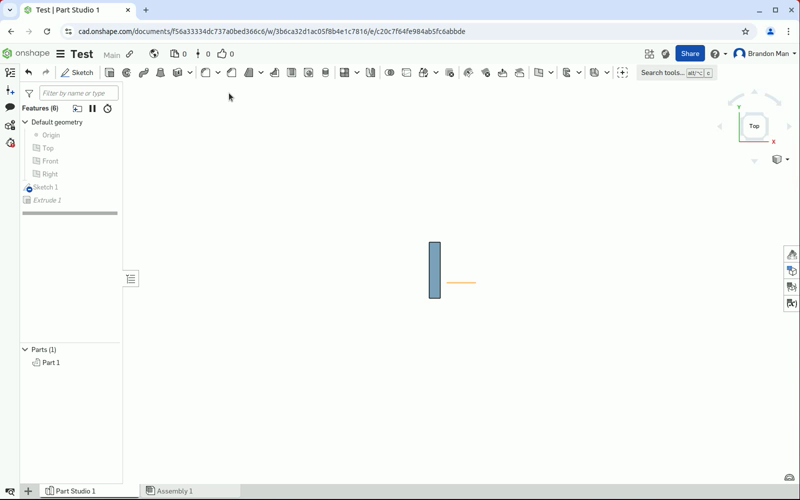
mouse_move(73, 352)
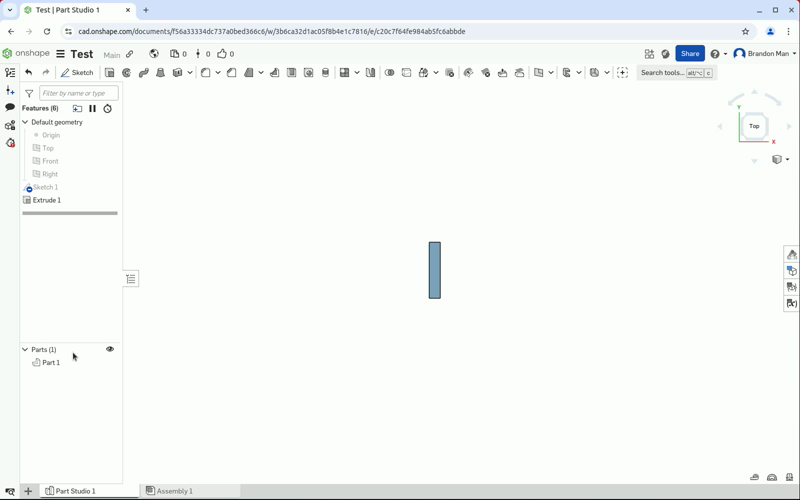
key(y)
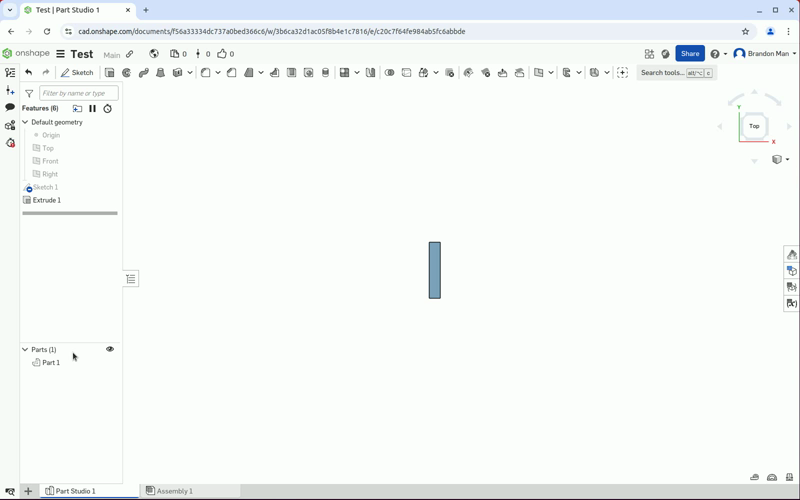
key(shift+p)
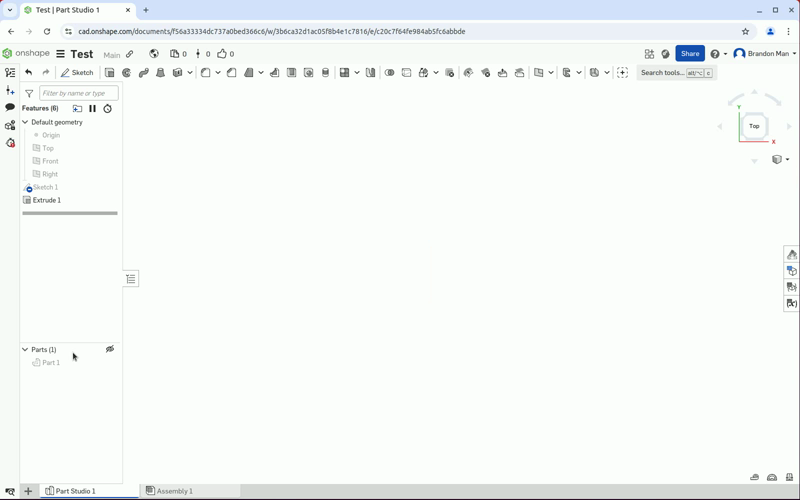
key(space)
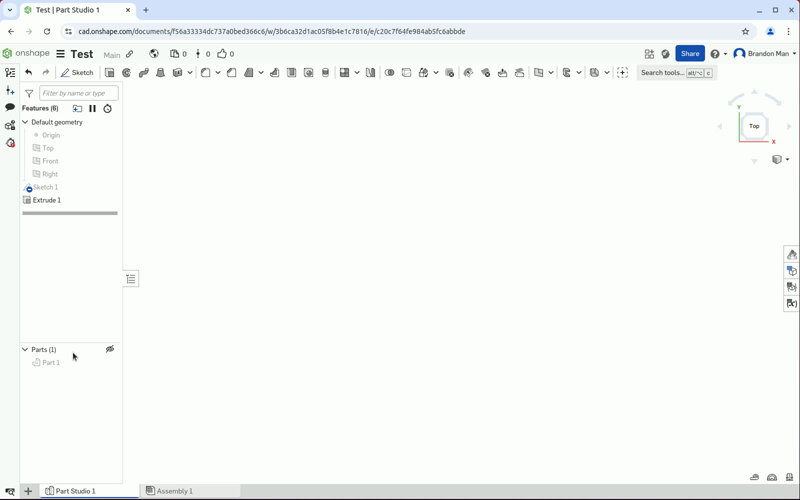
key_down(shift)
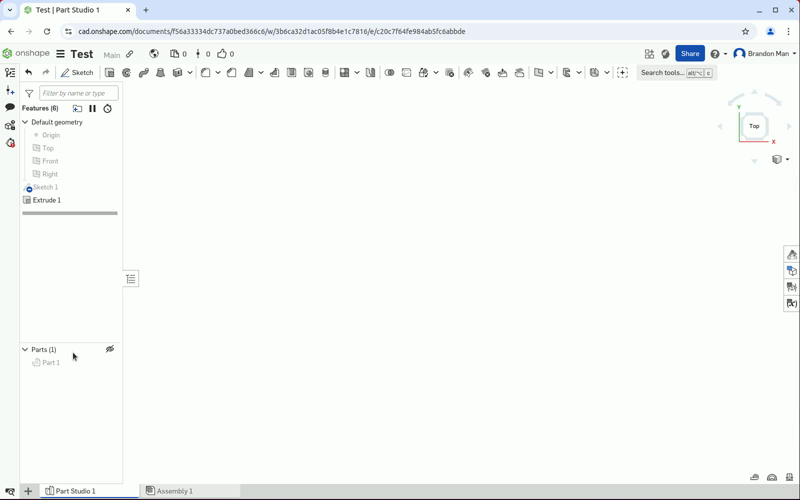
key(up)
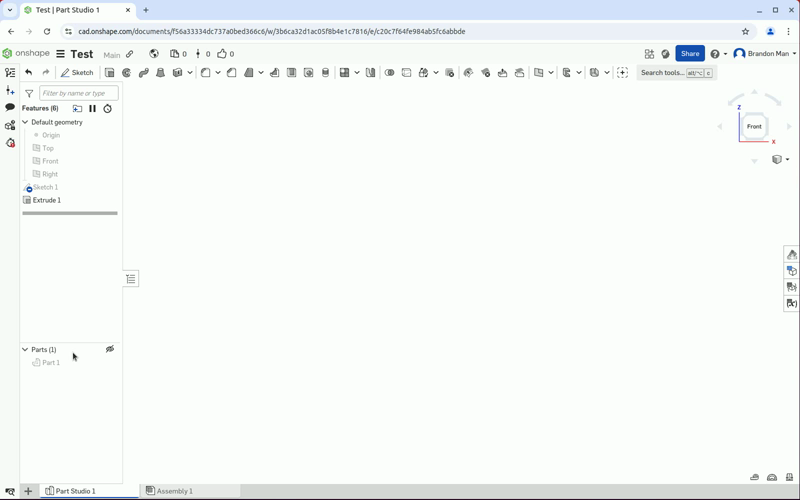
key_up(shift)
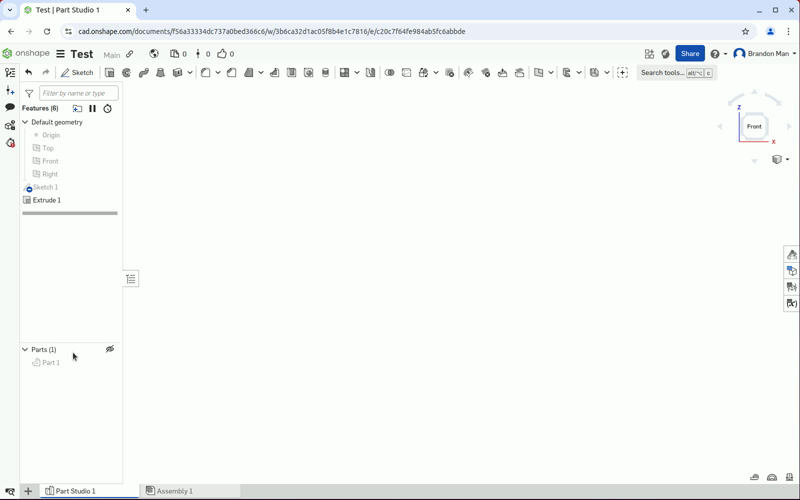
key(space)
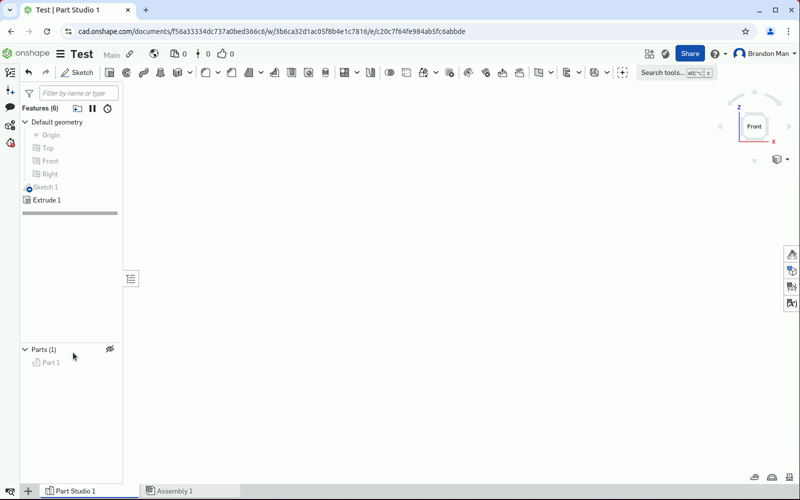
key_down(shift)
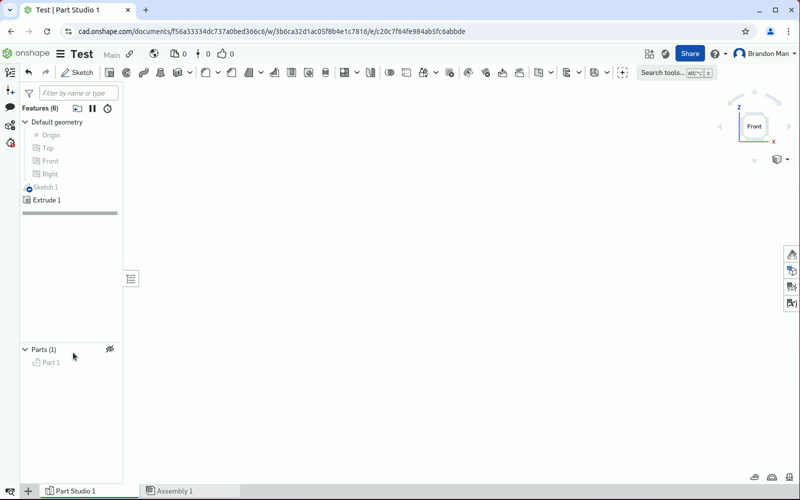
key(left)
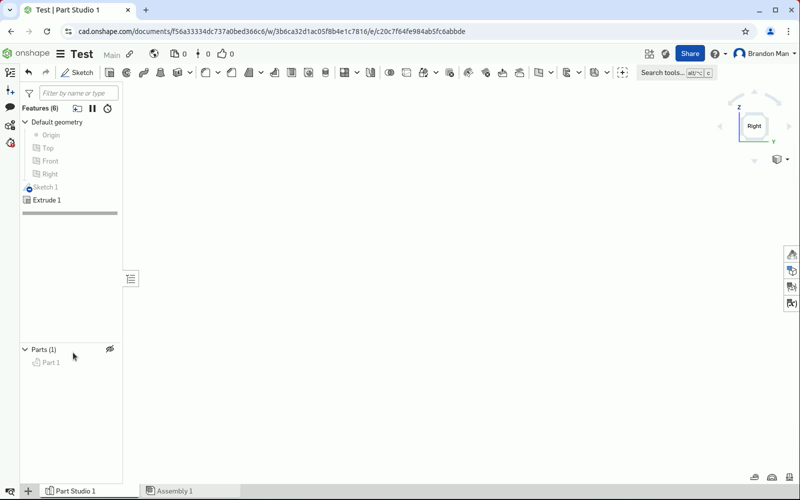
key_up(shift)
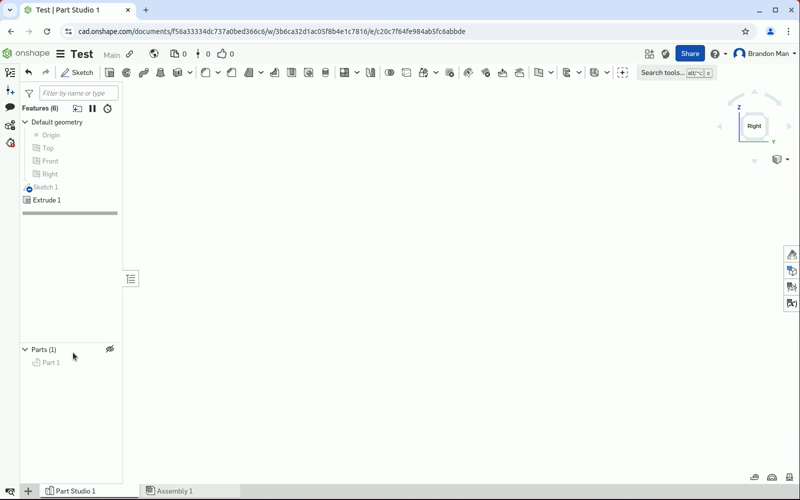
mouse_move(73, 352)
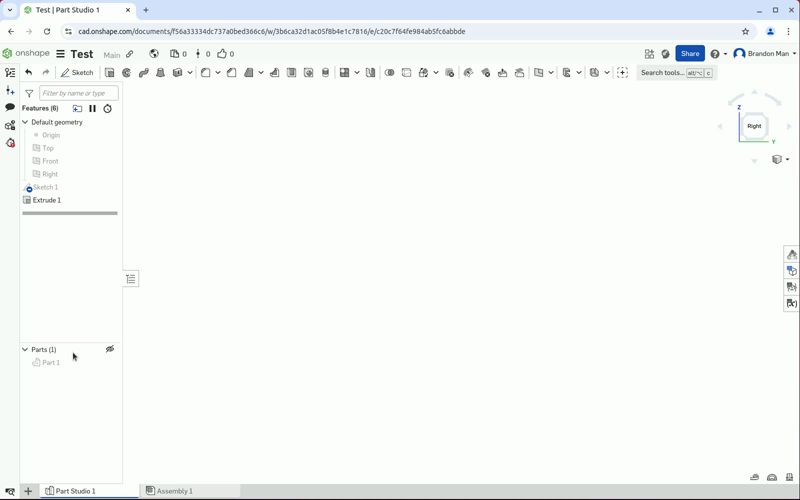
key(shift+y)
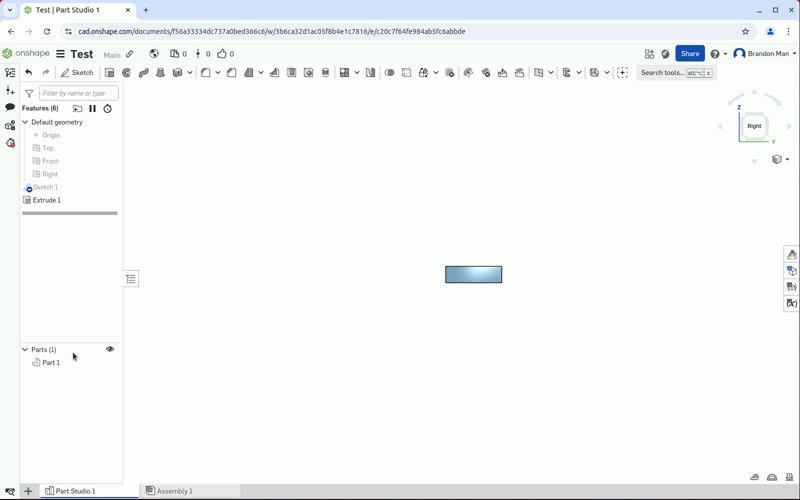
mouse_move(541, 75)
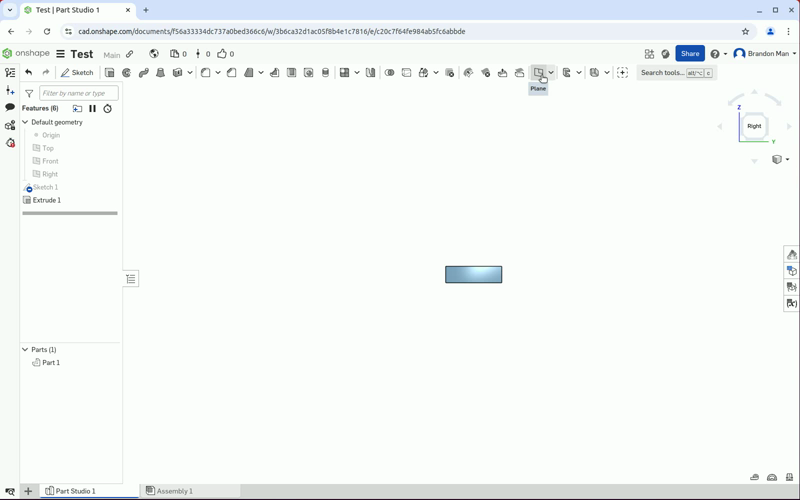
click(541, 75)
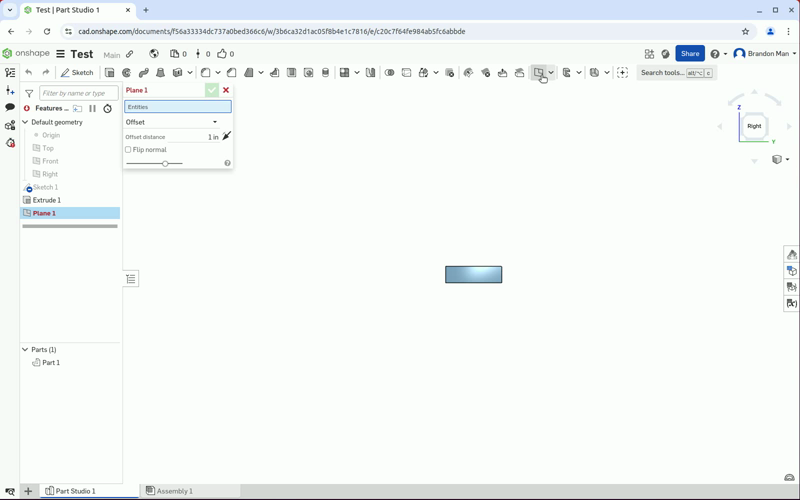
mouse_move(73, 176)
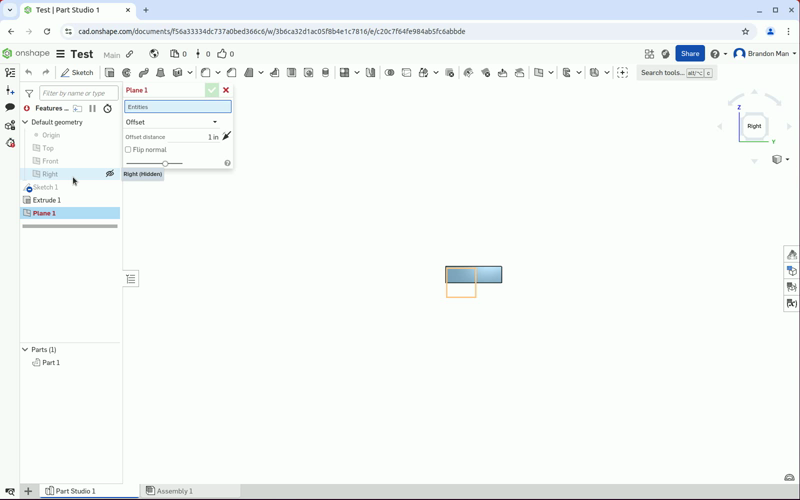
click(73, 176)
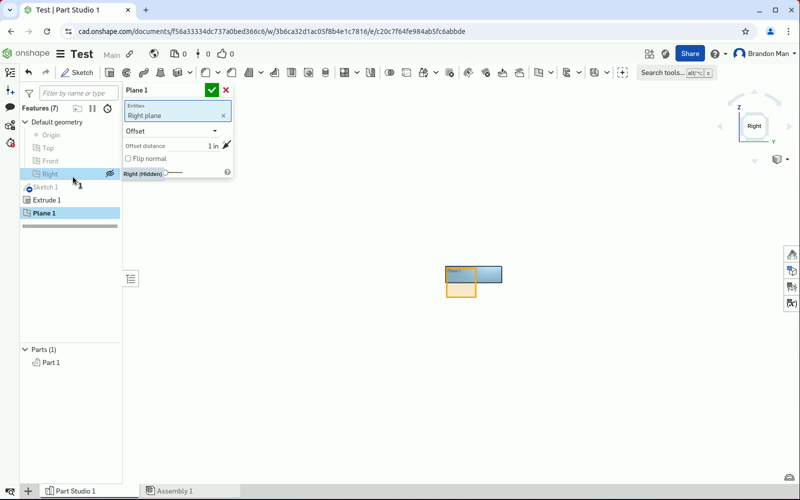
key(tab, 2)
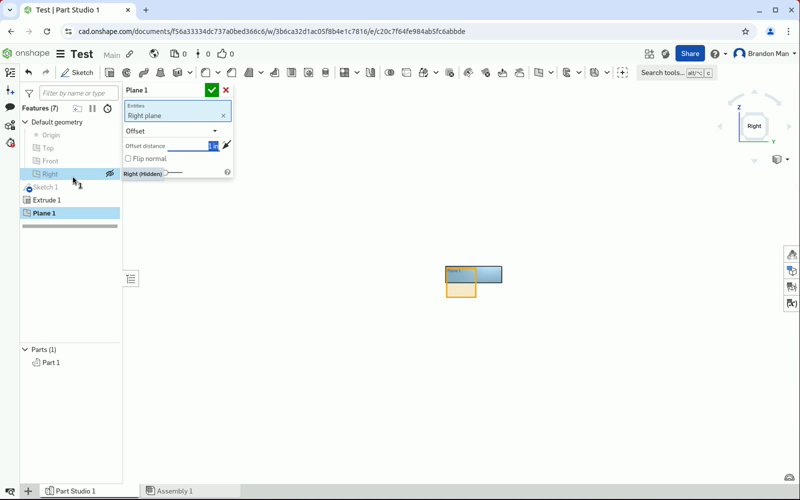
text(4.098)
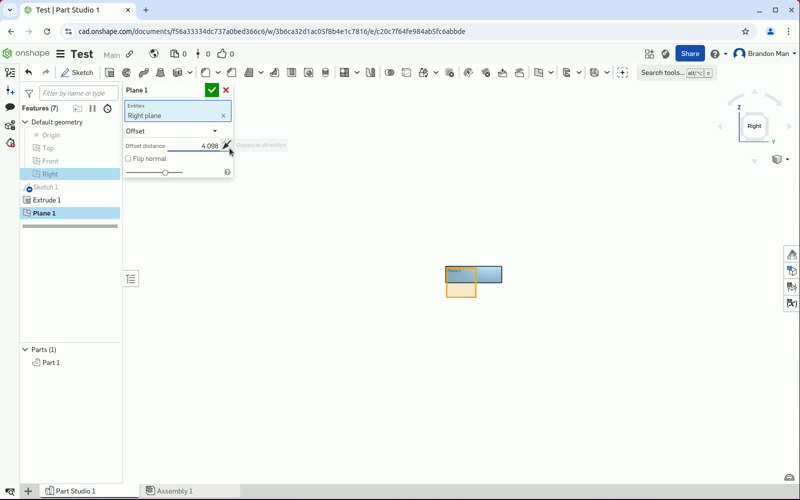
mouse_move(229, 147)
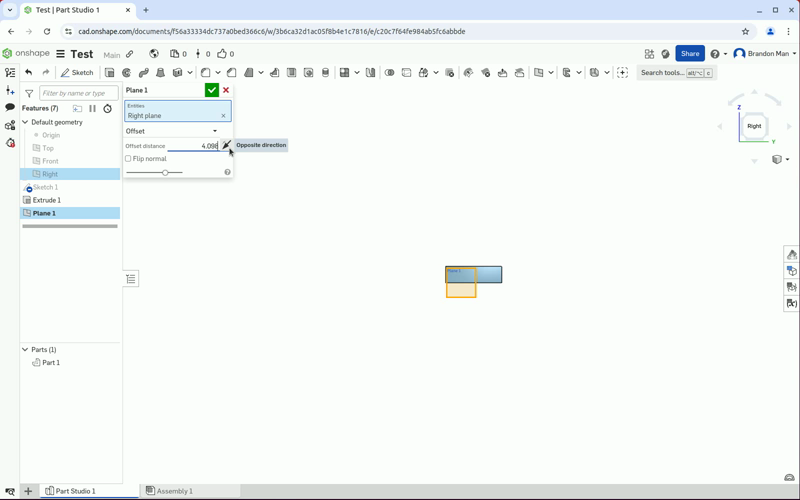
click(229, 147)
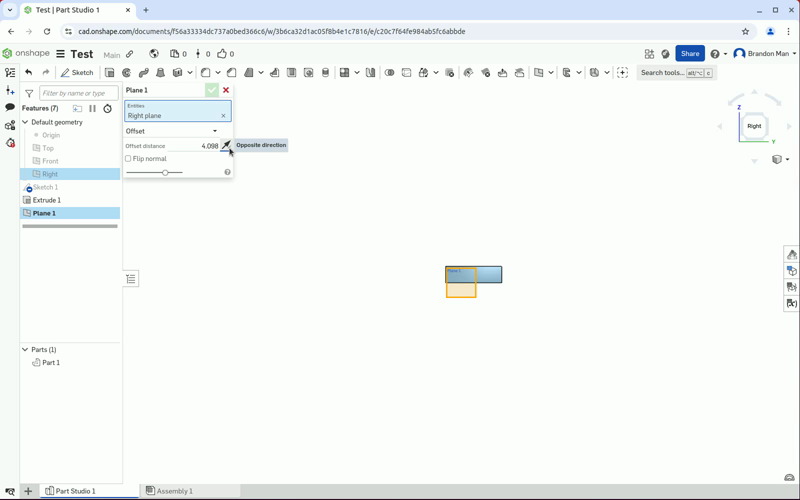
key(enter, 2)
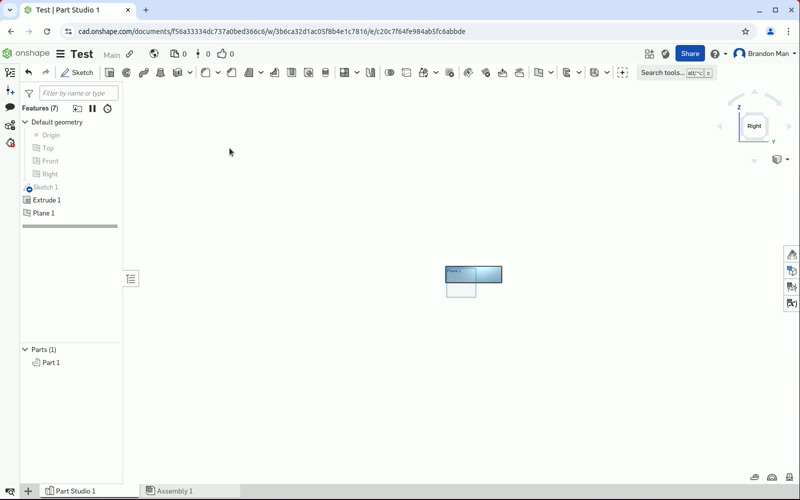
key(shift+s)
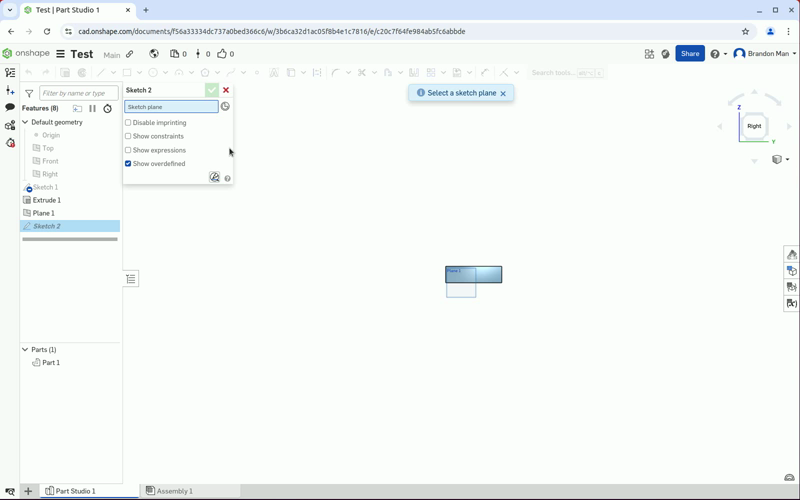
mouse_move(73, 215)
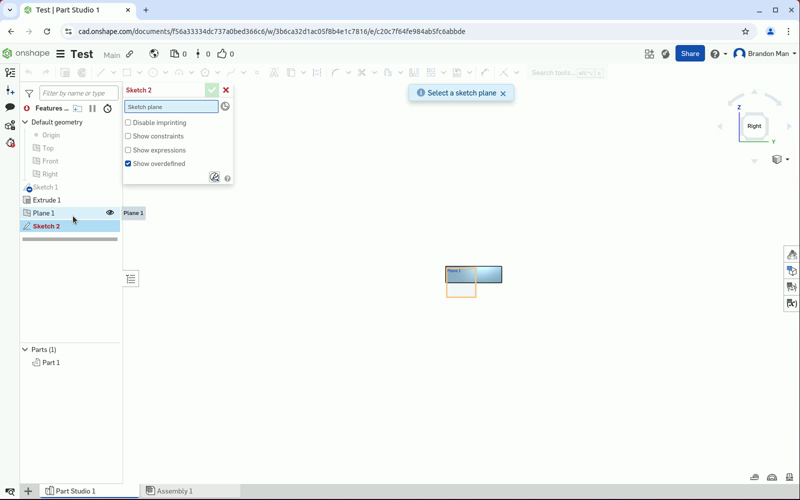
click(73, 215)
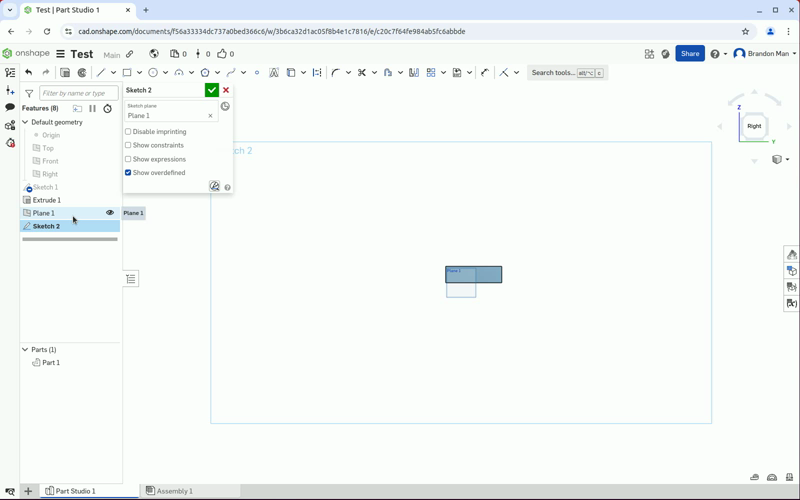
mouse_move(73, 352)
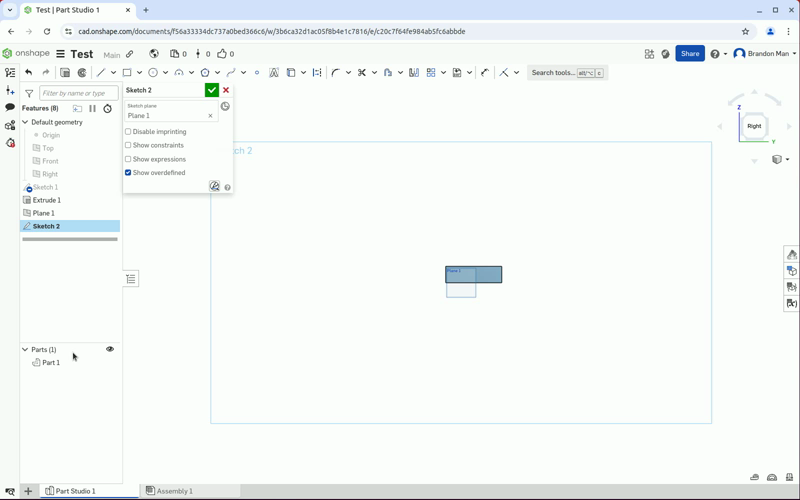
key(y)
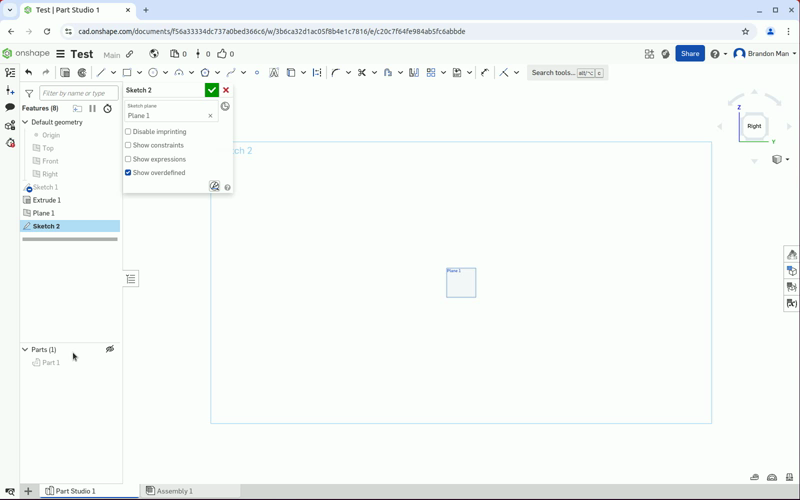
key(c)
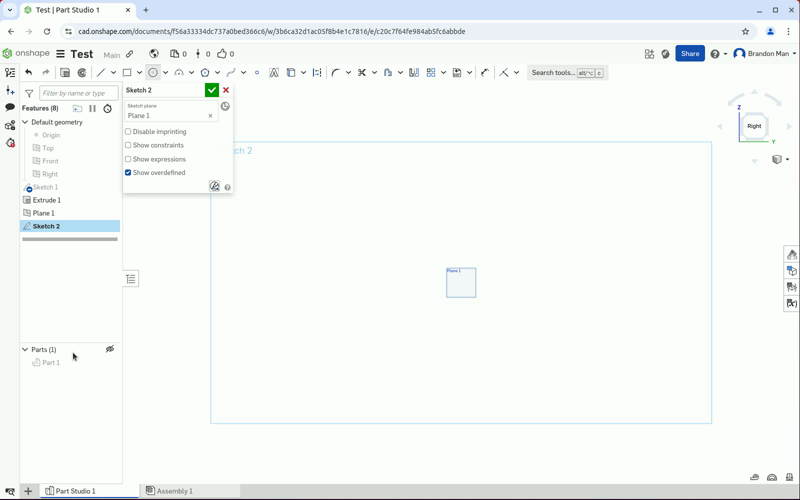
key_down(shift)
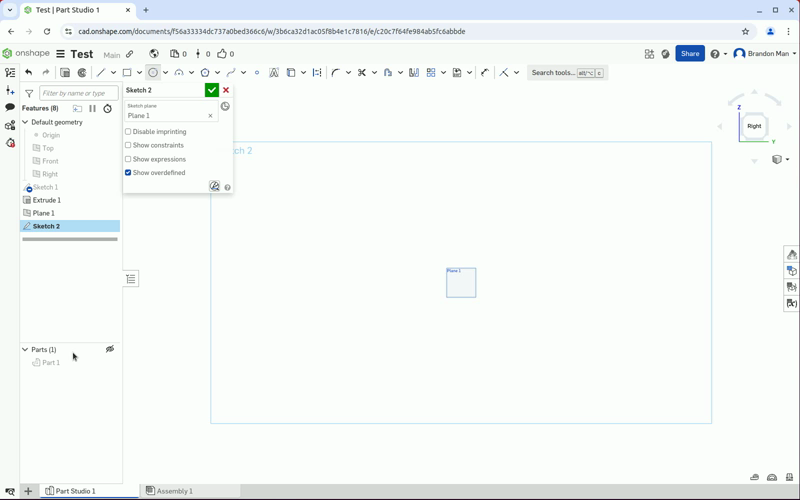
mouse_move(473, 274)
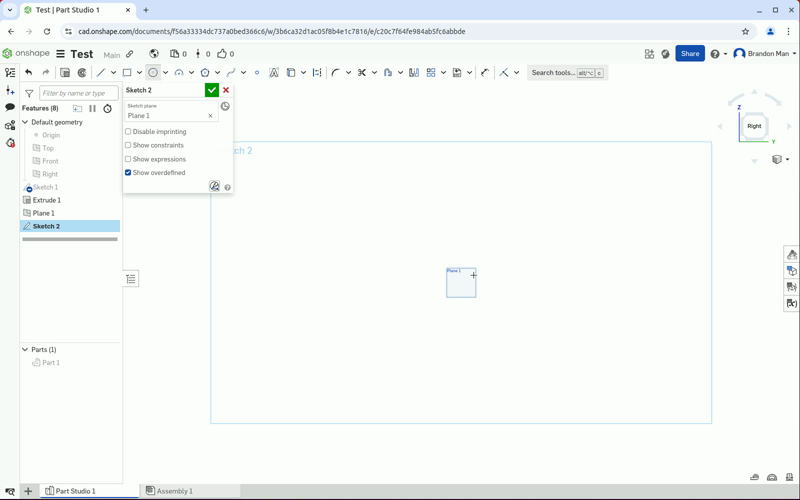
click(473, 274)
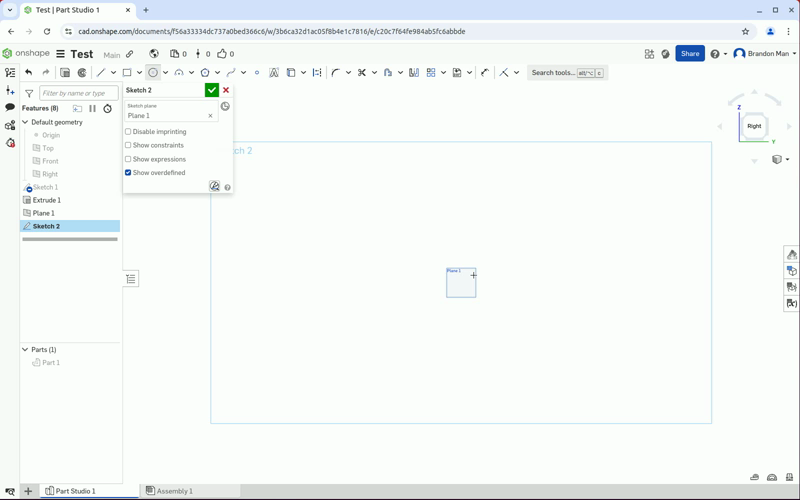
key_up(shift)
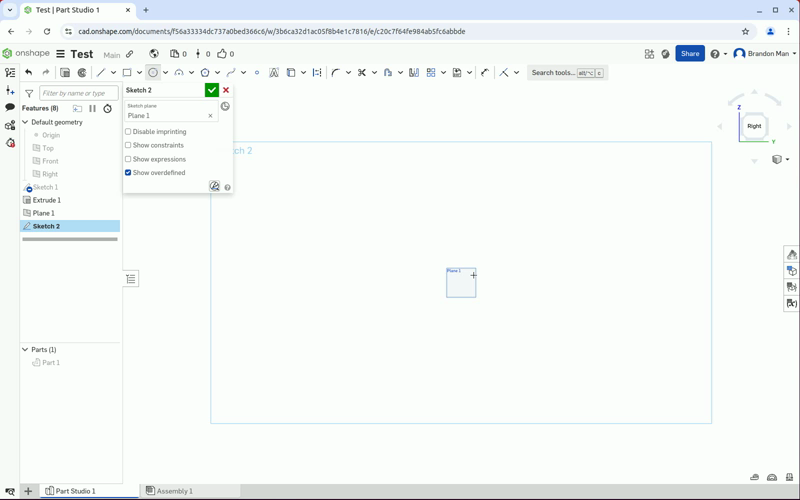
mouse_move(479, 274)
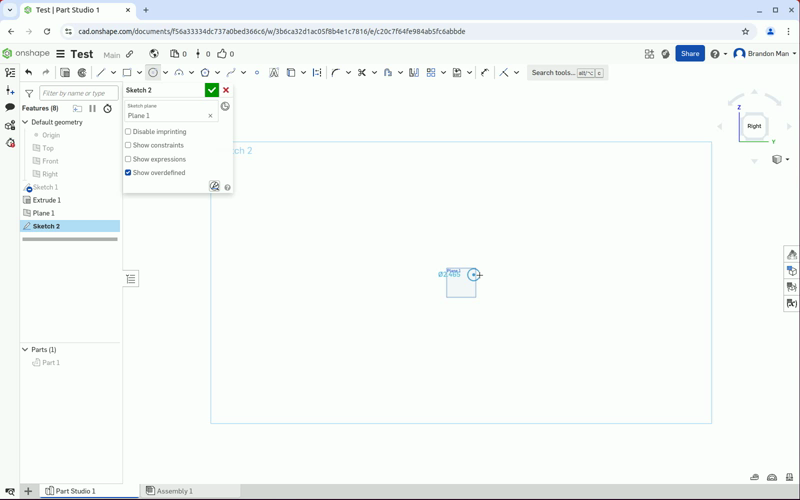
click(479, 274)
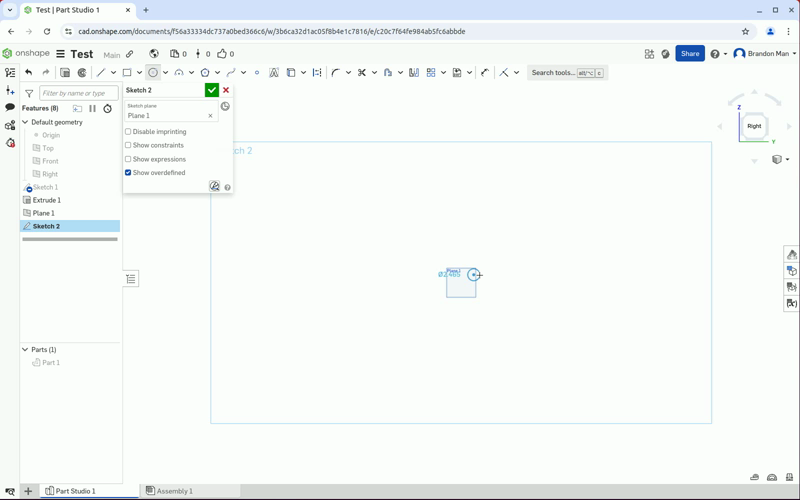
key(esc)
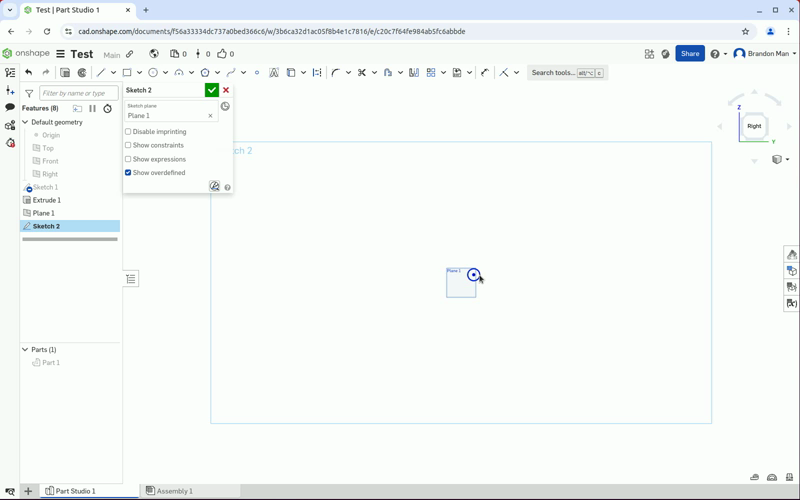
mouse_move(472, 274)
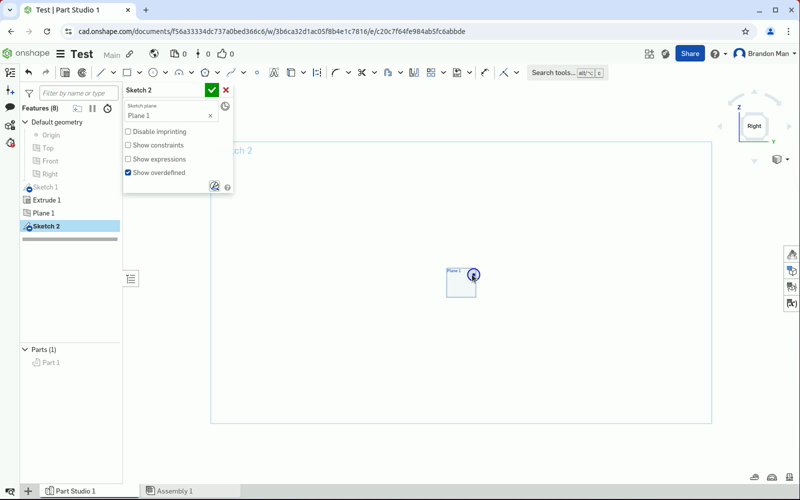
scroll(6)
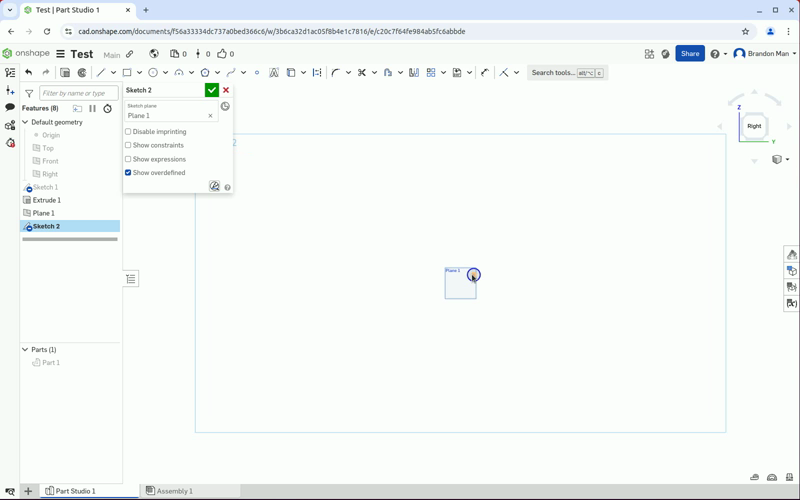
scroll(6)
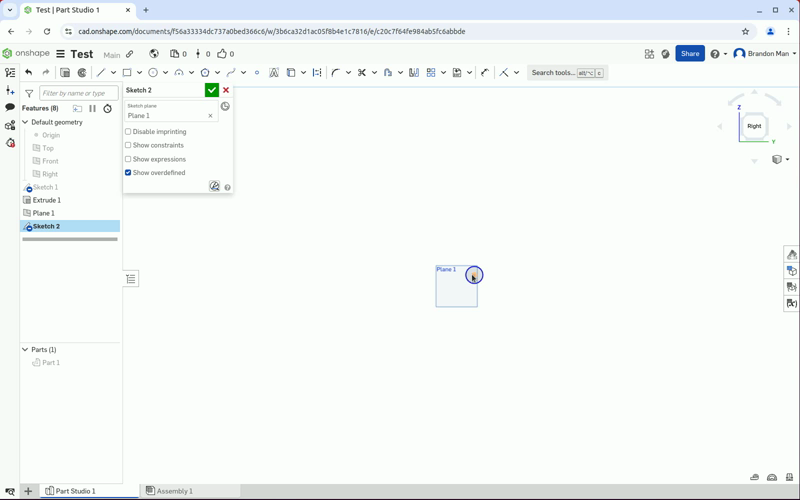
scroll(6)
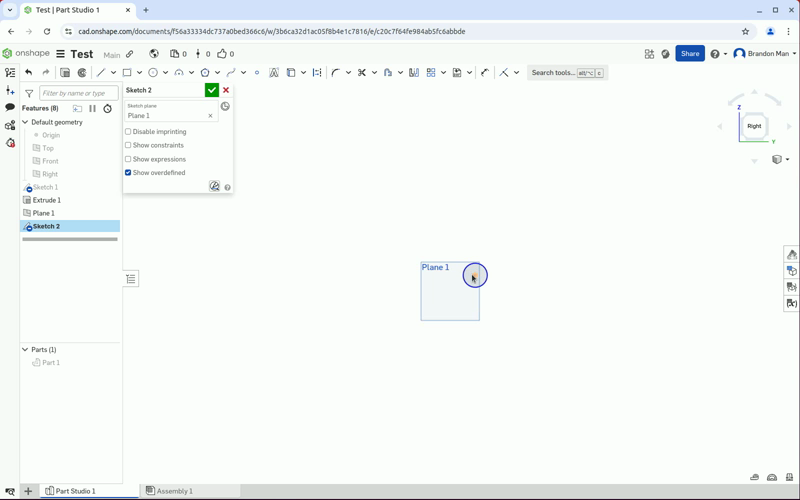
scroll(6)
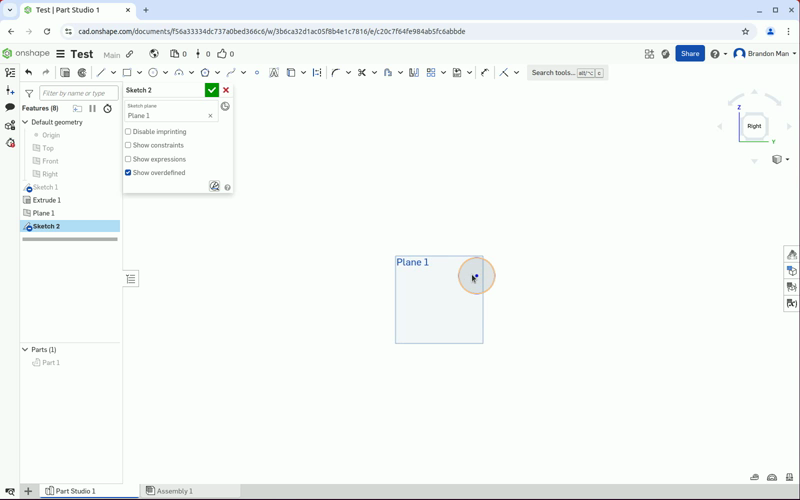
scroll(6)
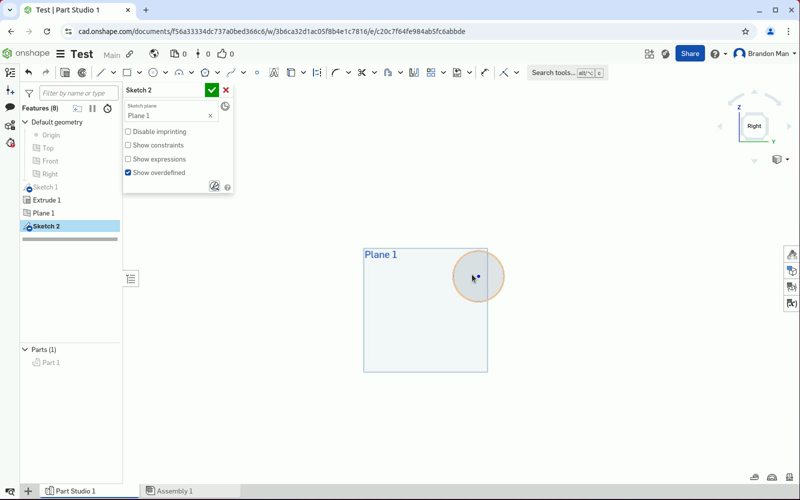
scroll(6)
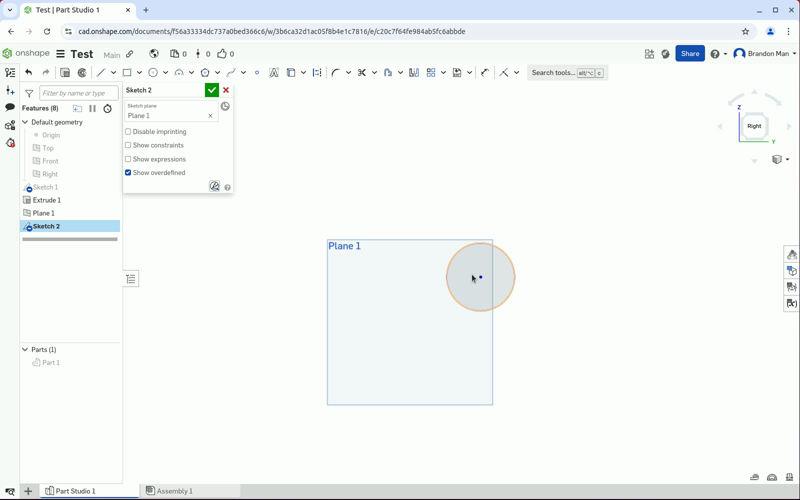
scroll(6)
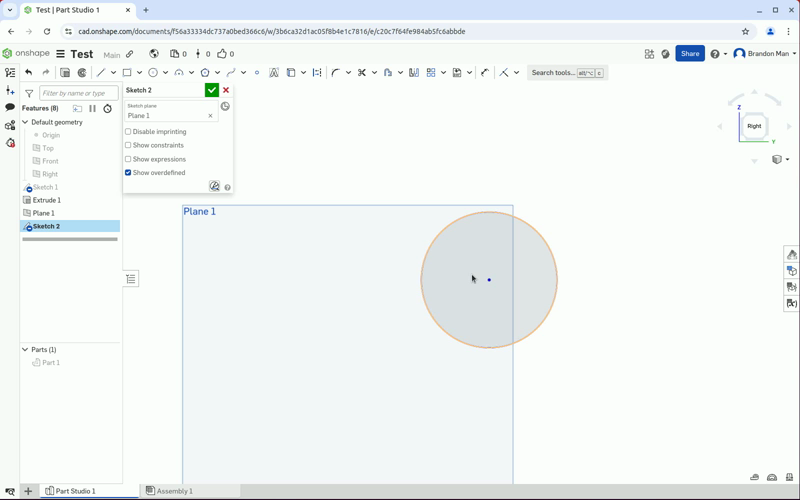
click(472, 274)
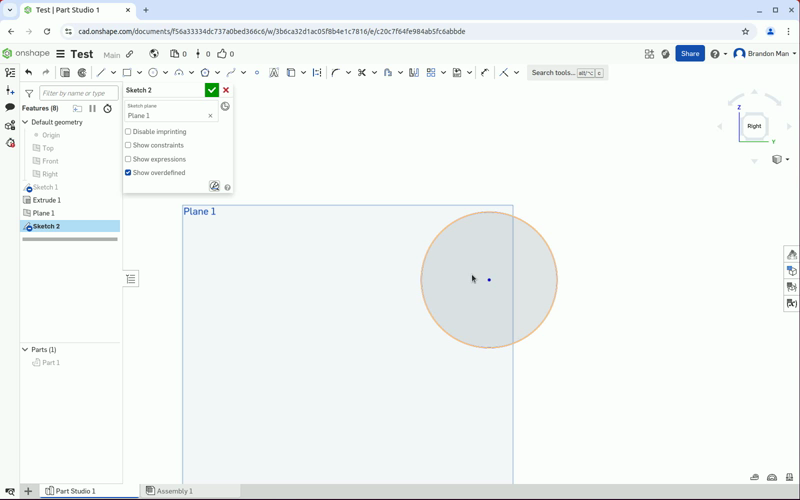
scroll(-6)
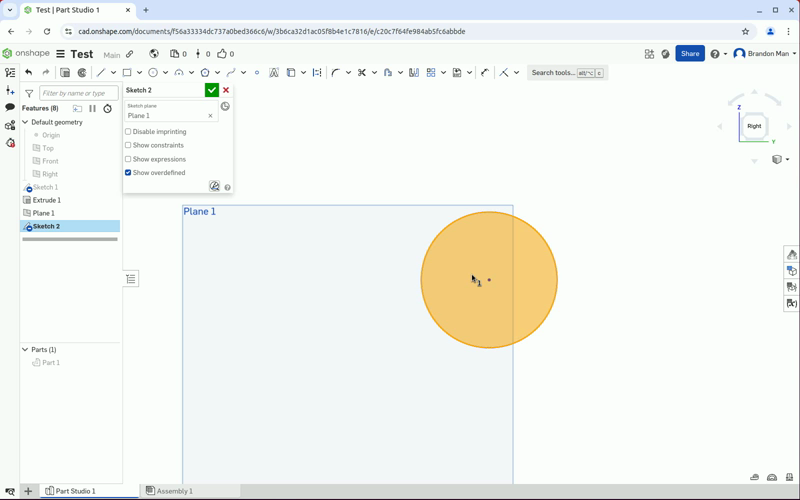
scroll(-6)
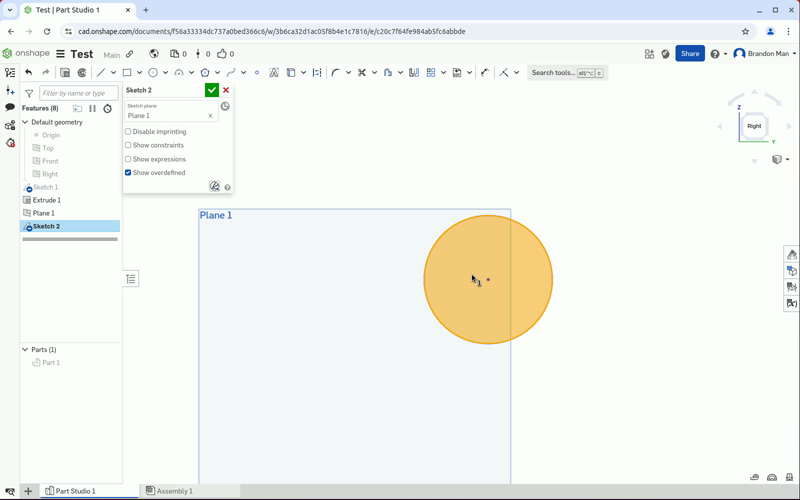
scroll(-6)
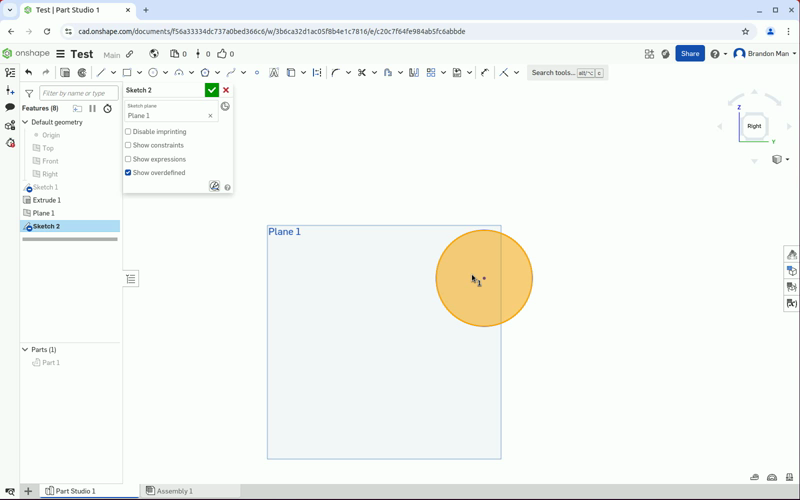
scroll(-6)
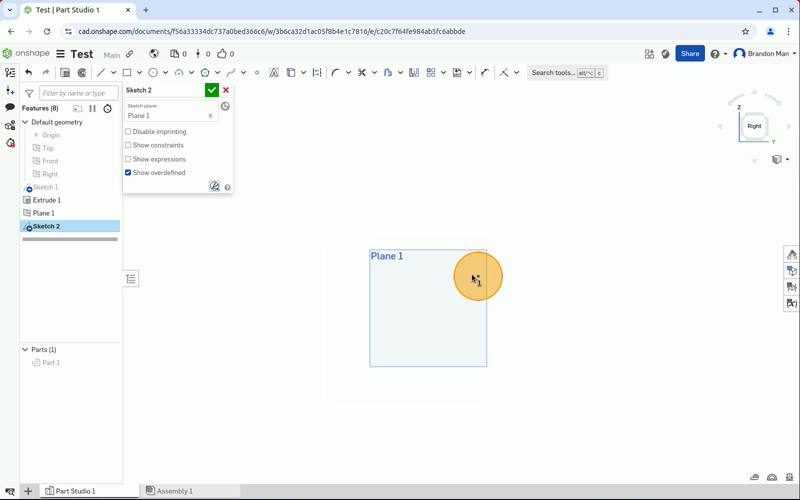
scroll(-6)
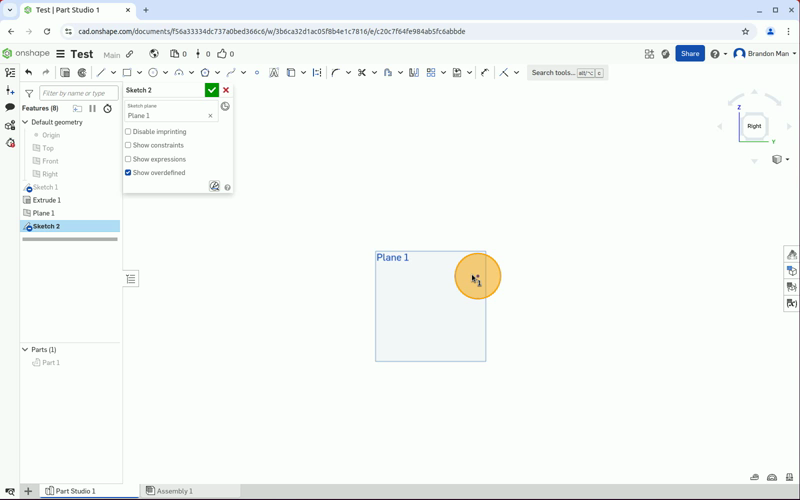
scroll(-6)
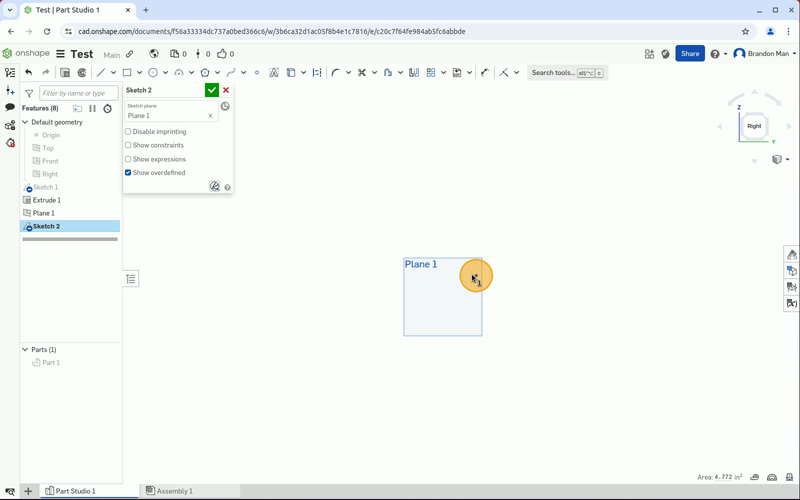
scroll(-6)
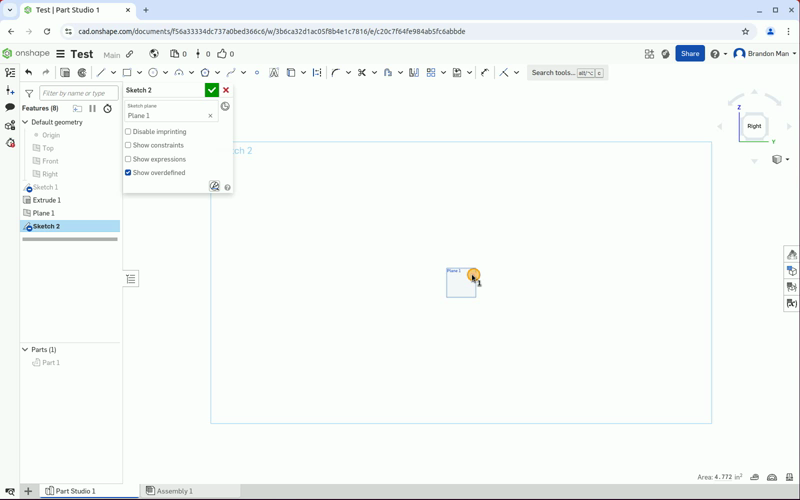
mouse_move(73, 352)
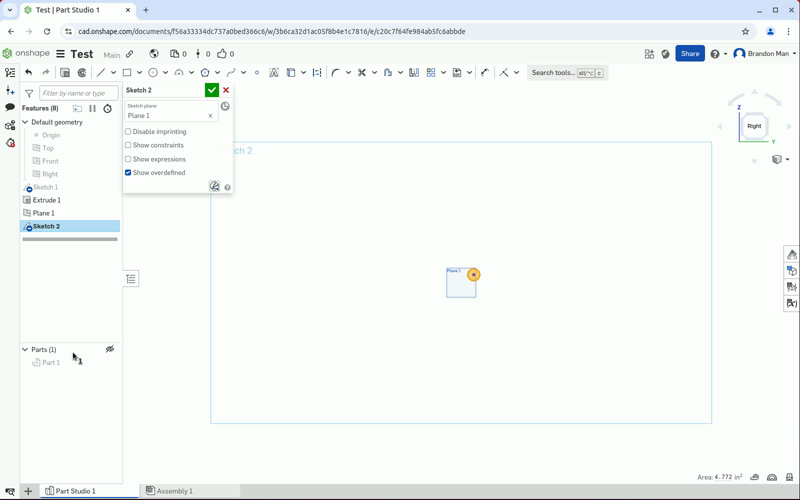
key(shift+y)
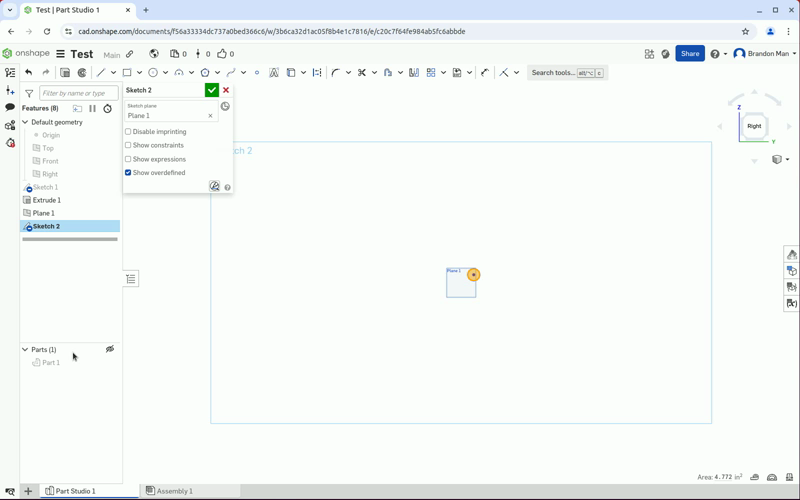
key(shift+e)
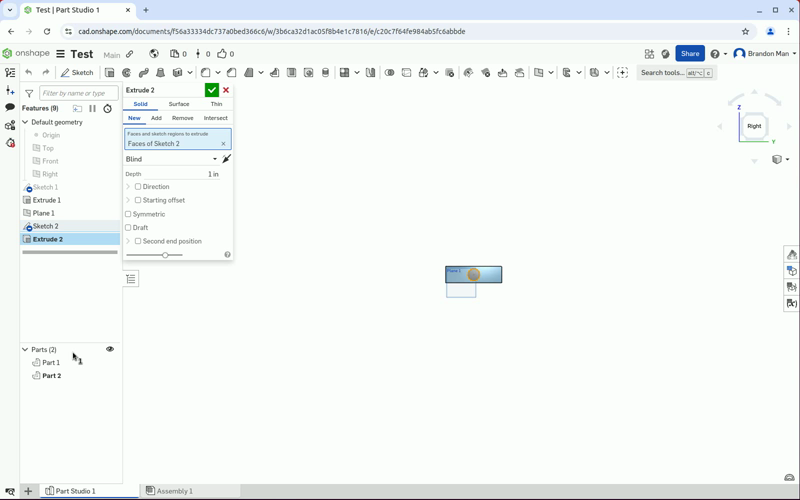
mouse_move(143, 106)
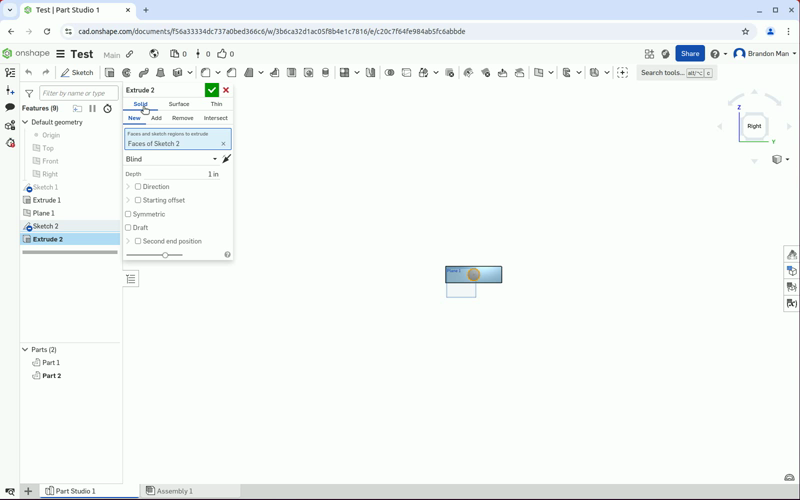
click(143, 106)
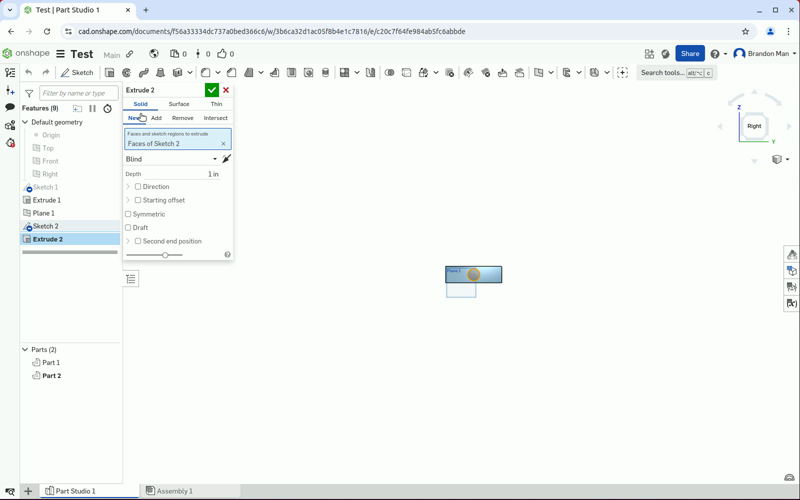
mouse_move(137, 120)
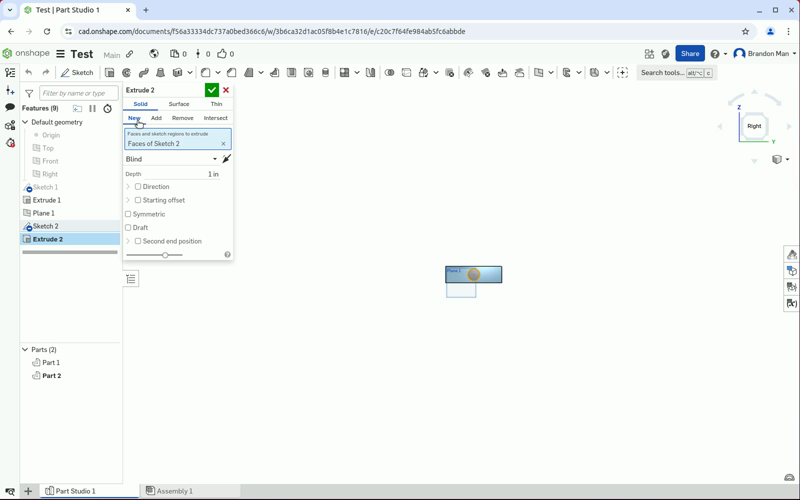
click(137, 120)
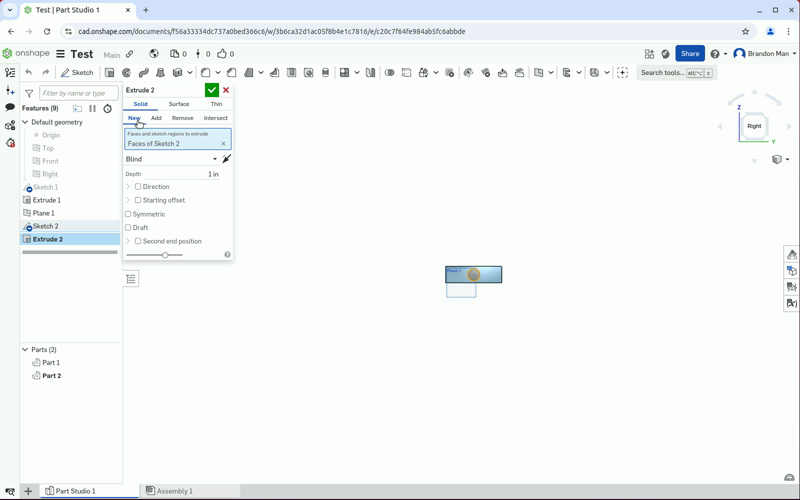
key(tab, 4)
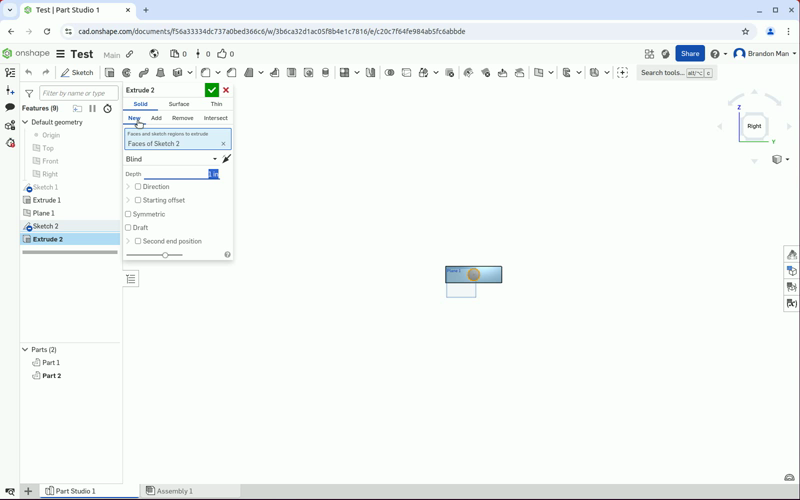
text(25.034)
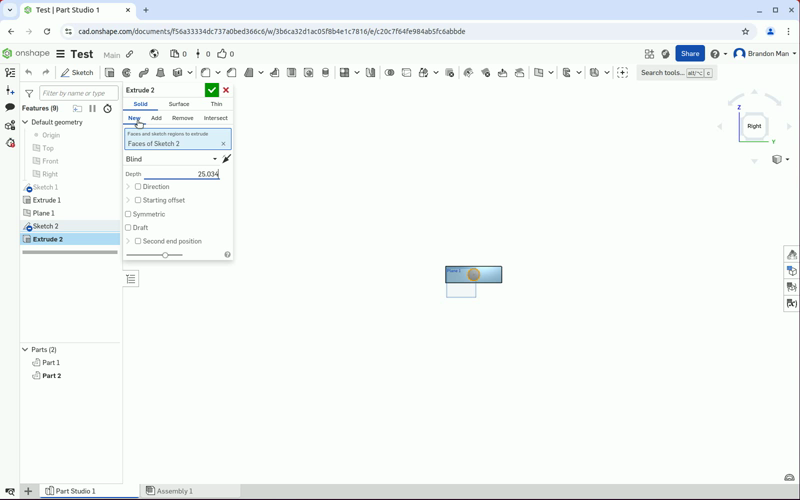
key(enter)
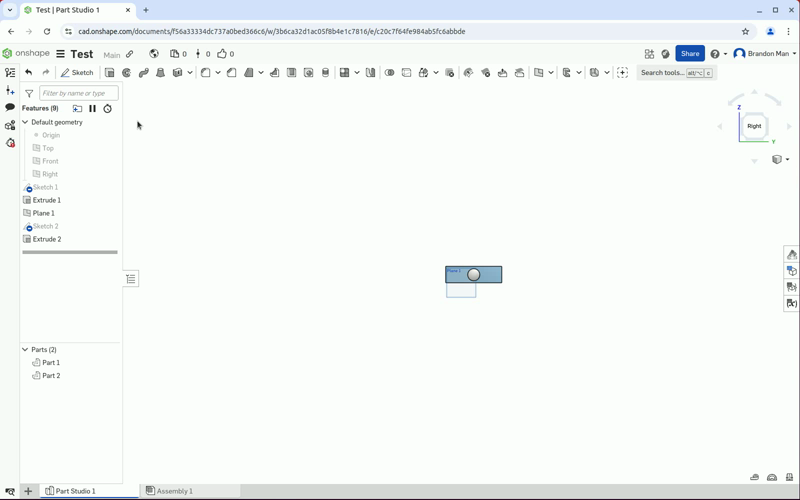
key(shift+h)
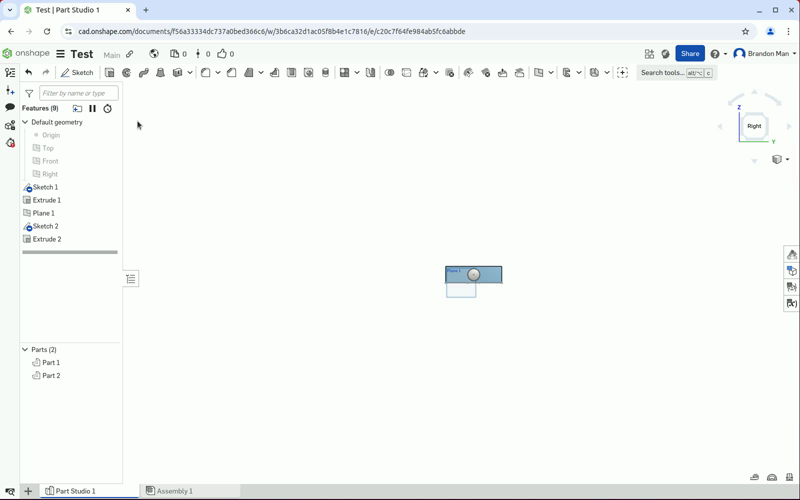
key(shift+h)
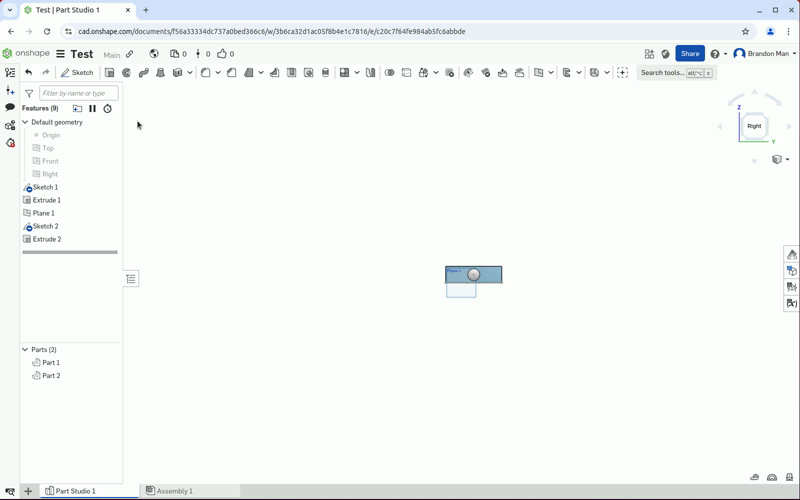
key(shift+7)
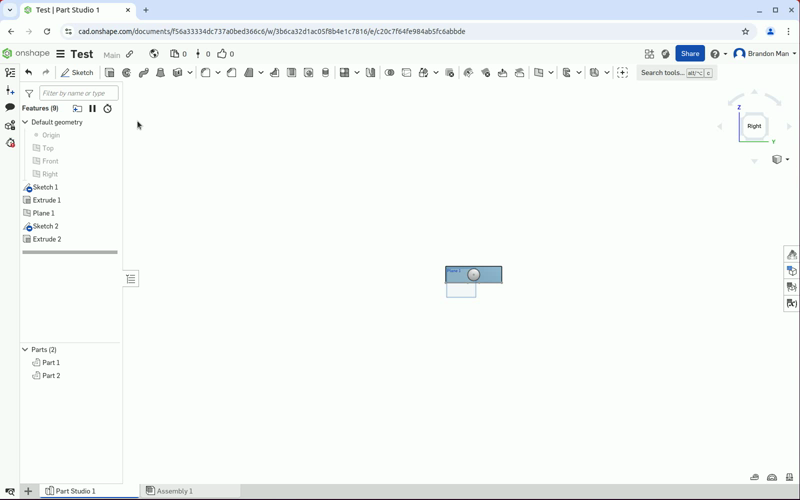
key(right, 2)
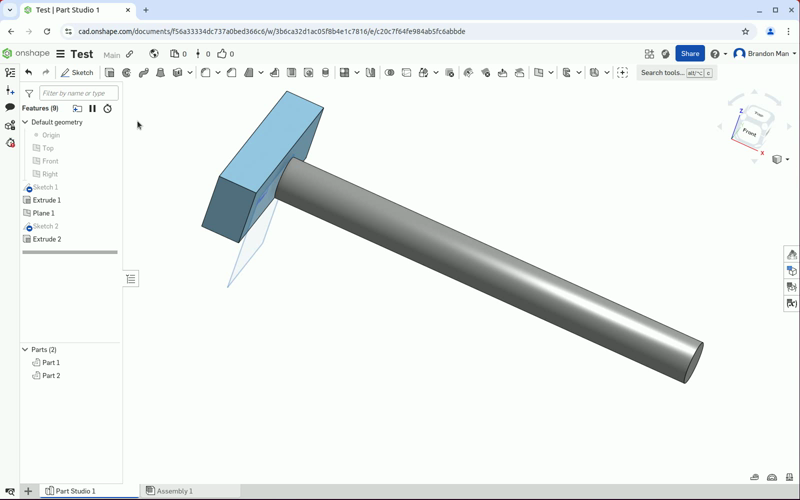
key(down, 2)
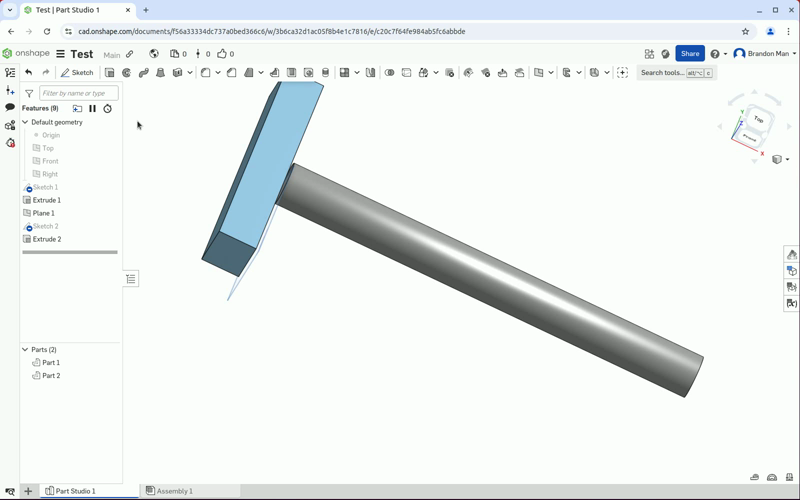
key(up, 2)
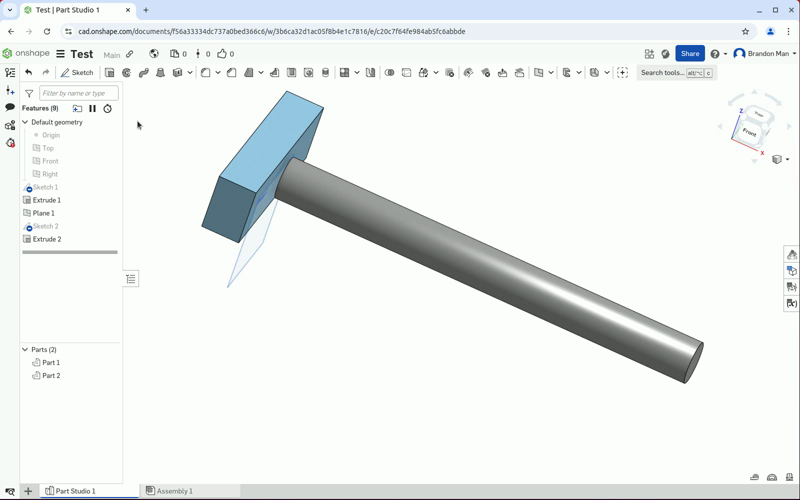
key(left, 2)
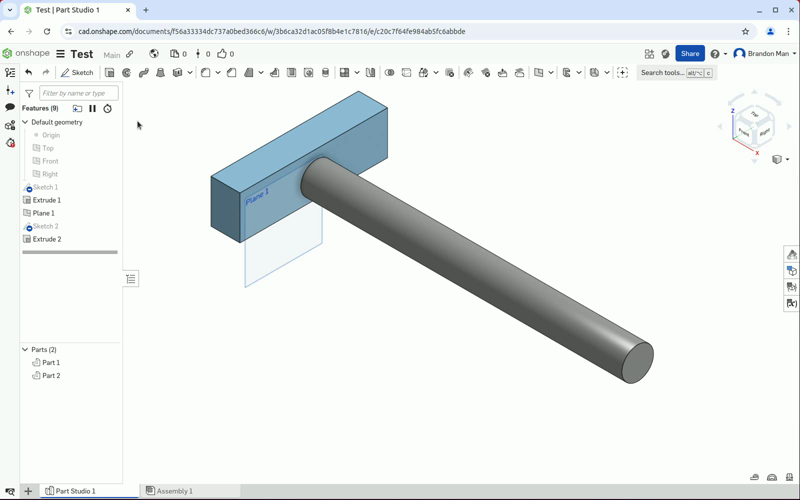
mouse_move(73, 189)
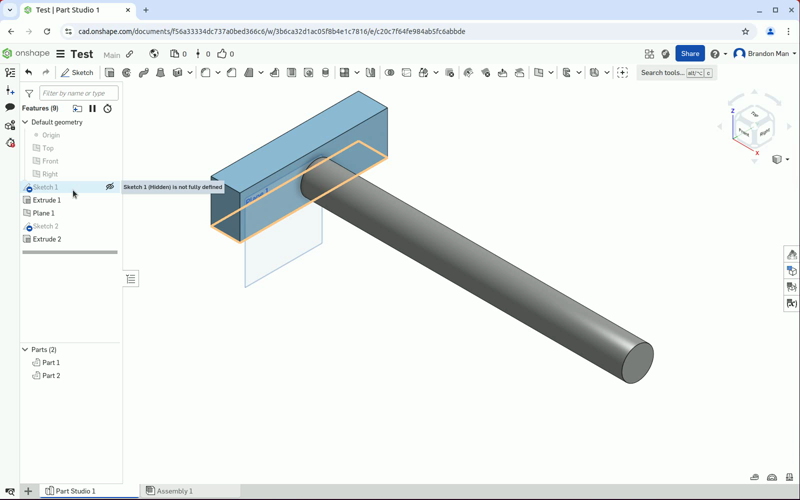
click(73, 189)